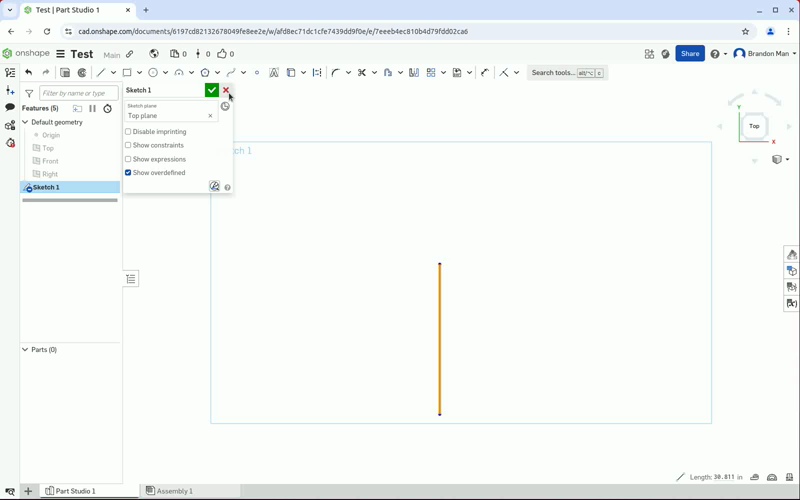
key(shift+h)
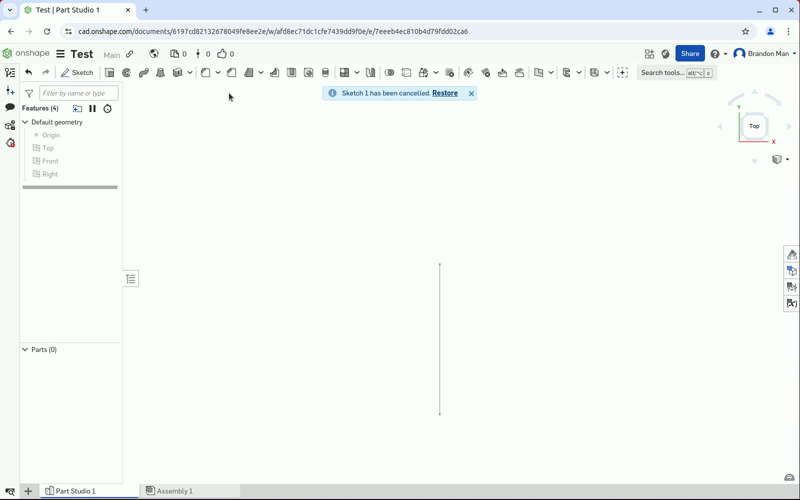
mouse_move(73, 352)
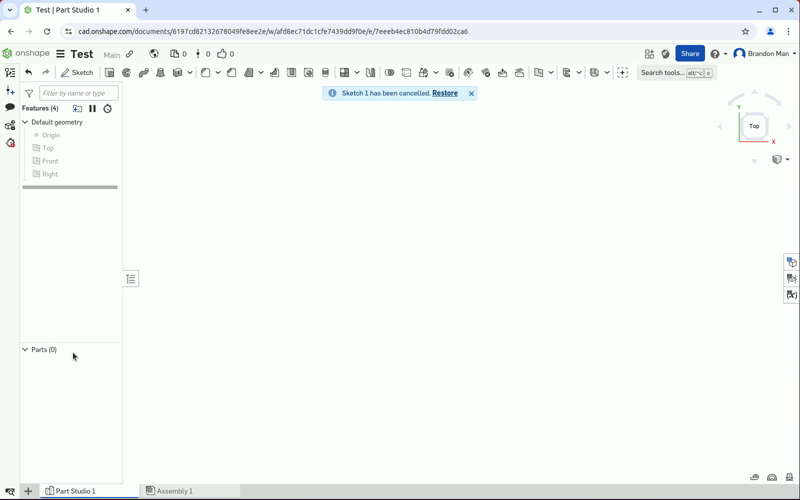
key(y)
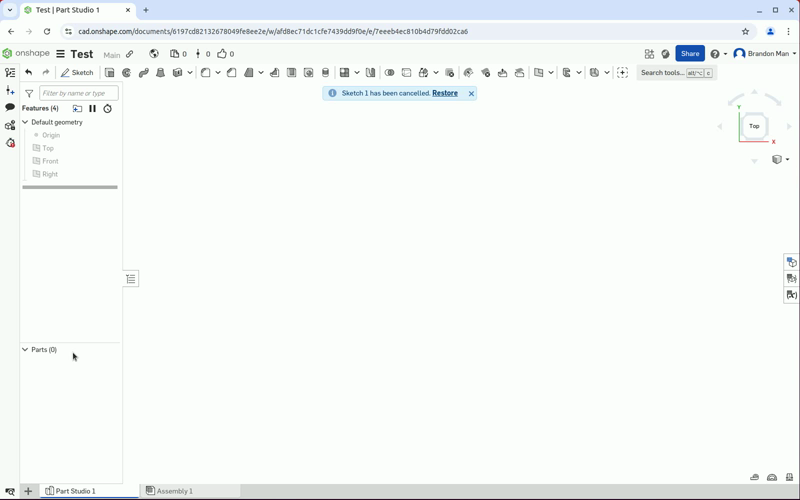
key(shift+p)
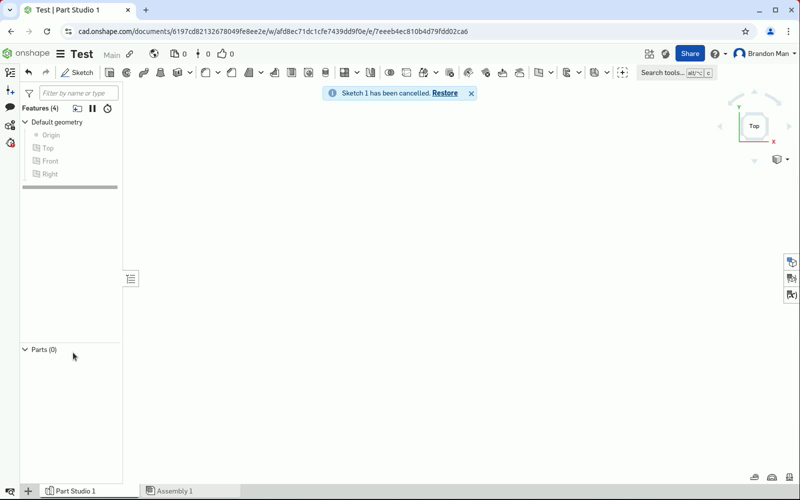
key(space)
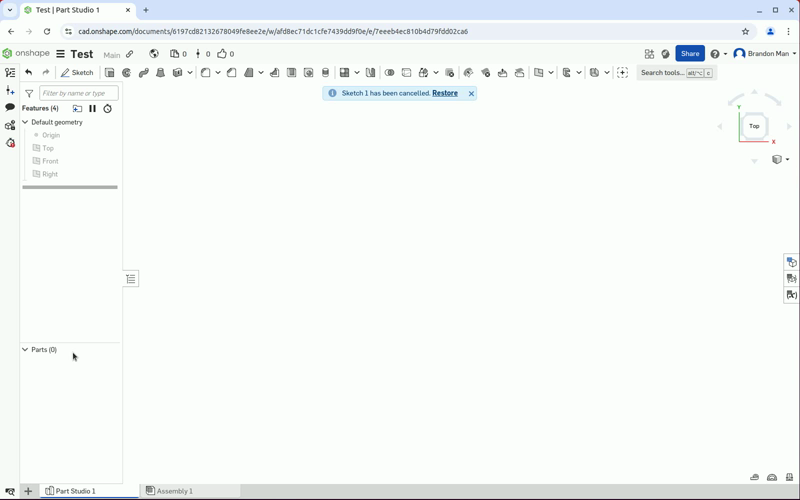
key_down(shift)
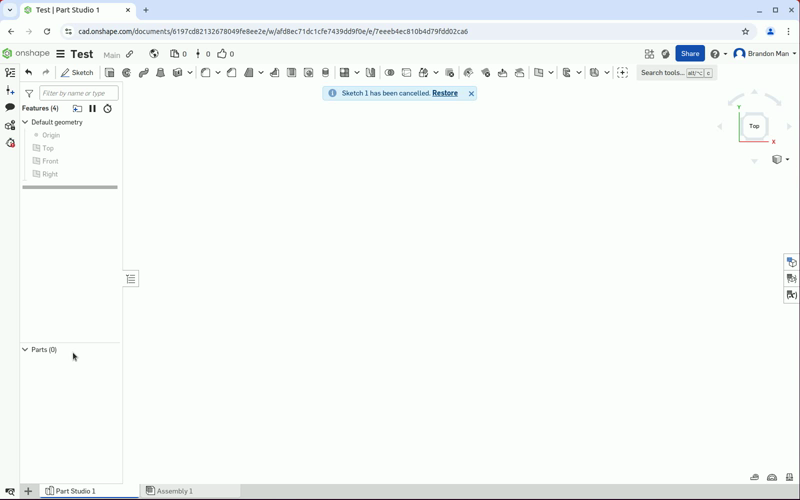
key(up)
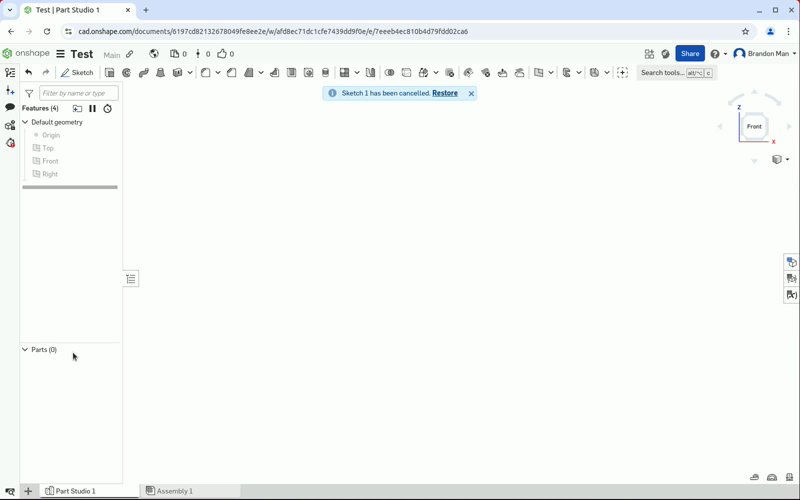
key_up(shift)
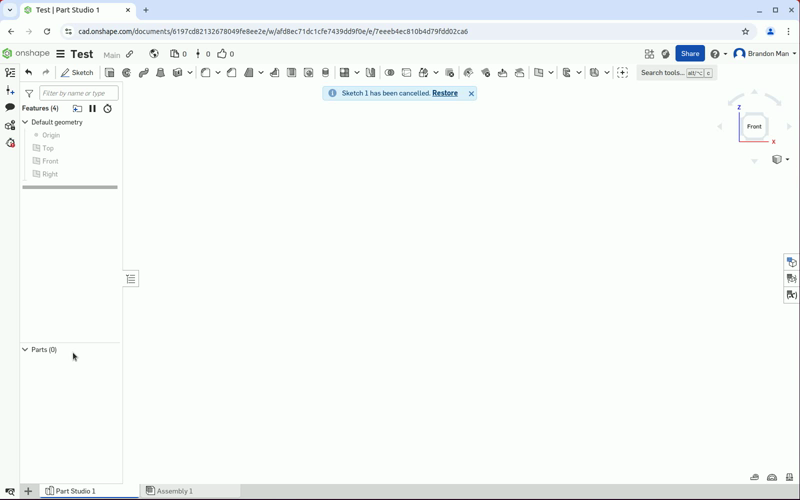
mouse_move(73, 352)
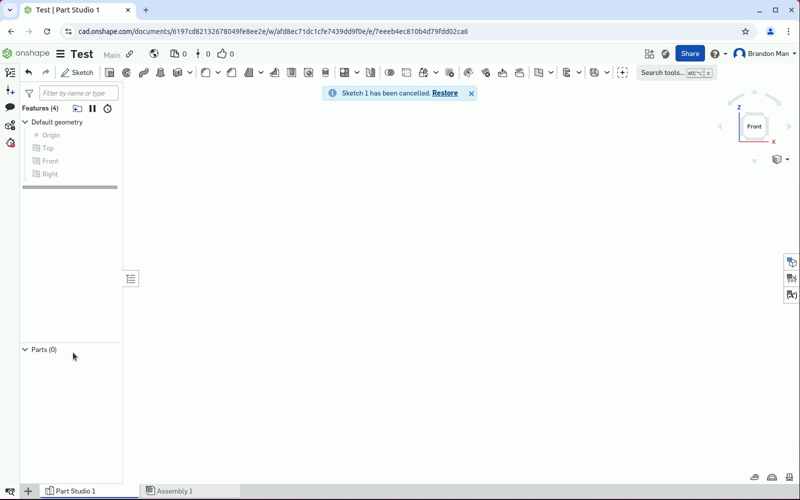
key(shift+y)
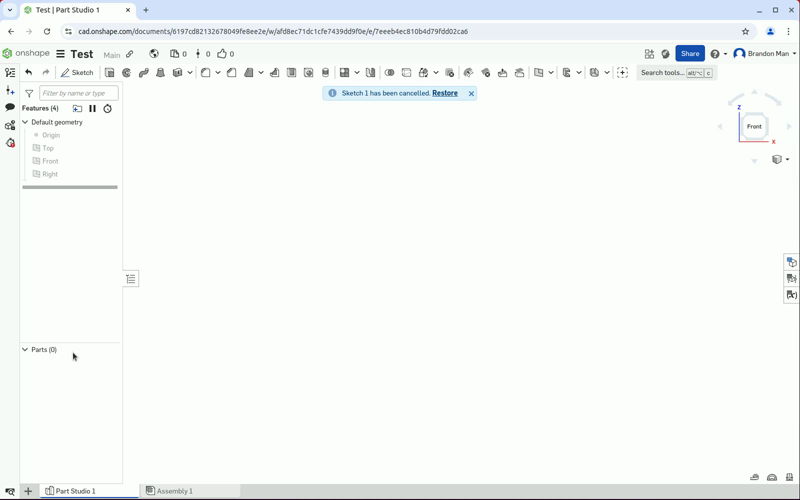
key(shift+s)
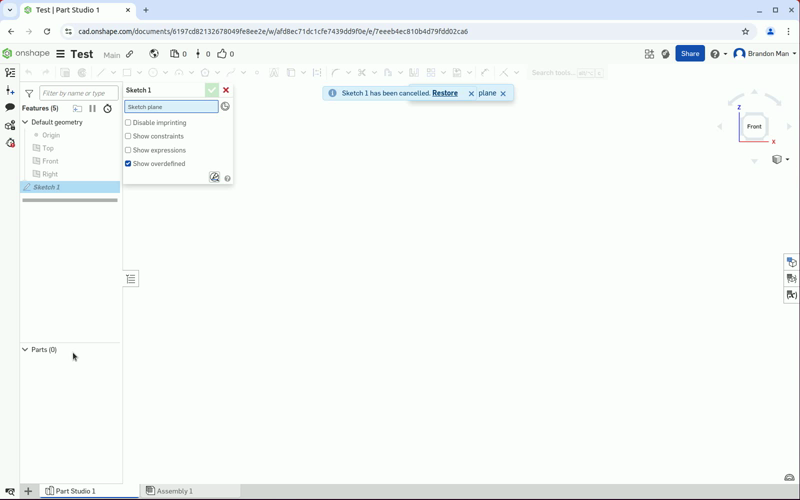
mouse_move(73, 163)
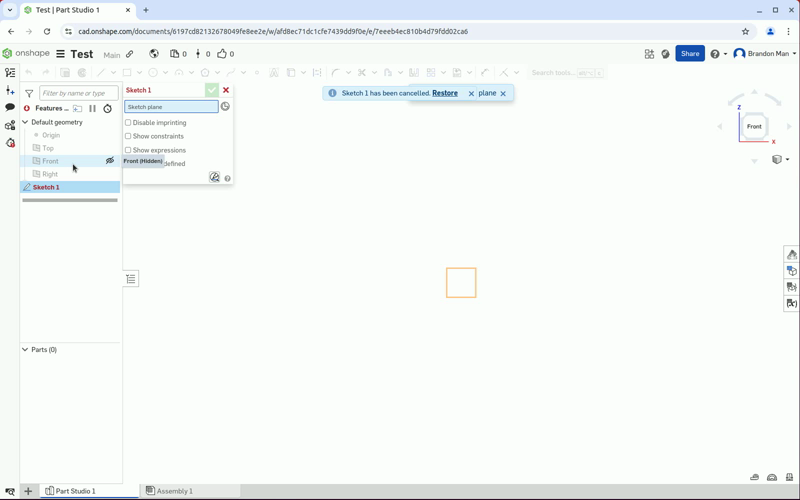
click(73, 163)
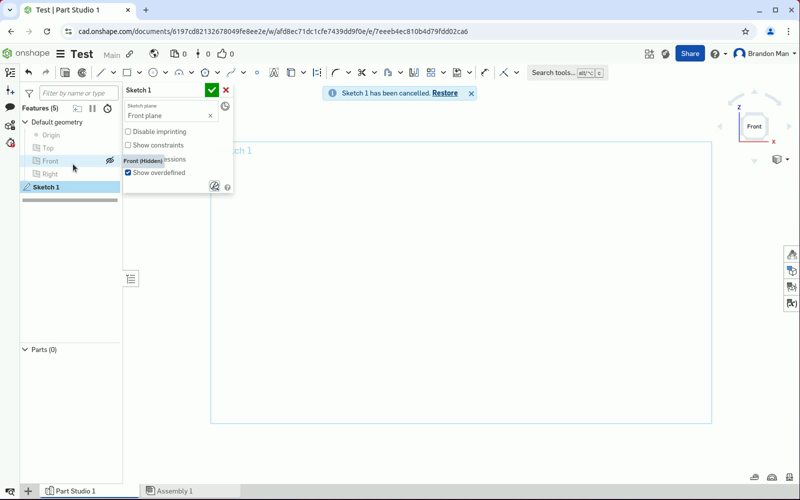
mouse_move(73, 352)
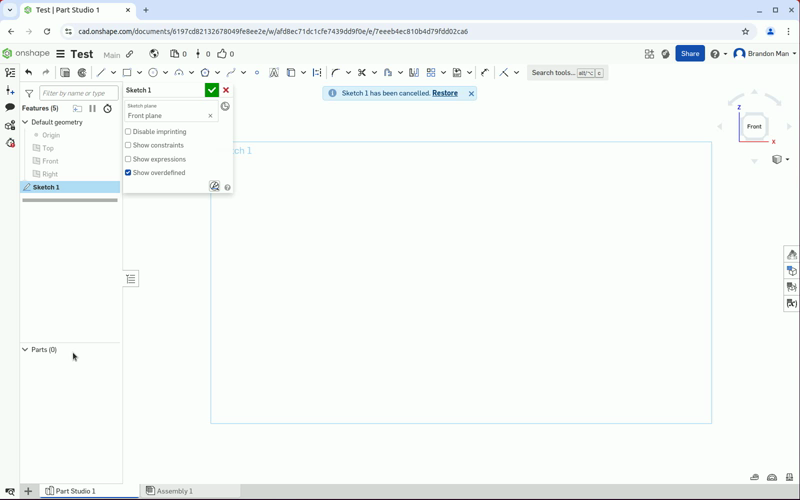
key(y)
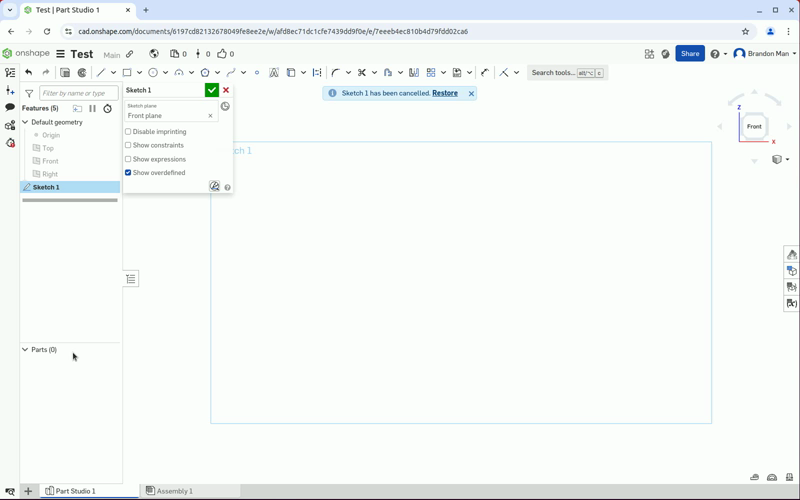
key(l)
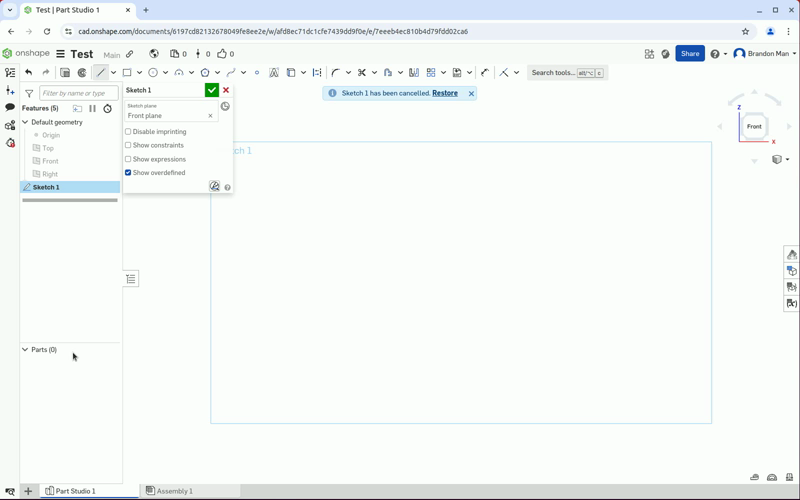
key_down(shift)
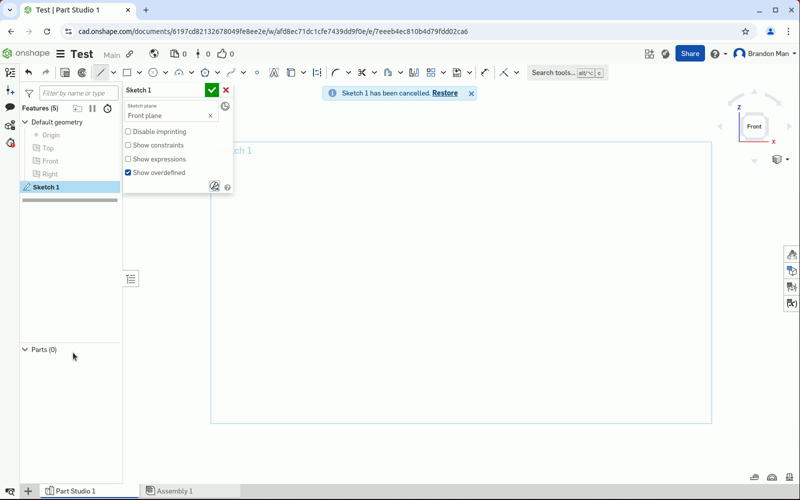
mouse_move(460, 282)
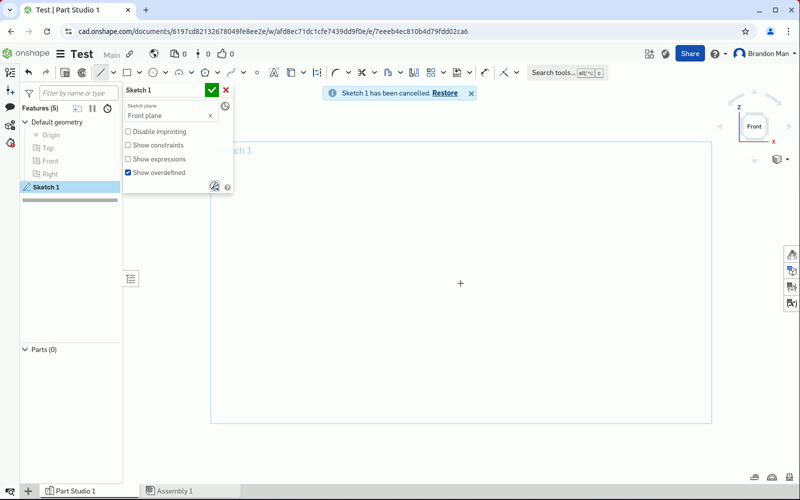
click(460, 282)
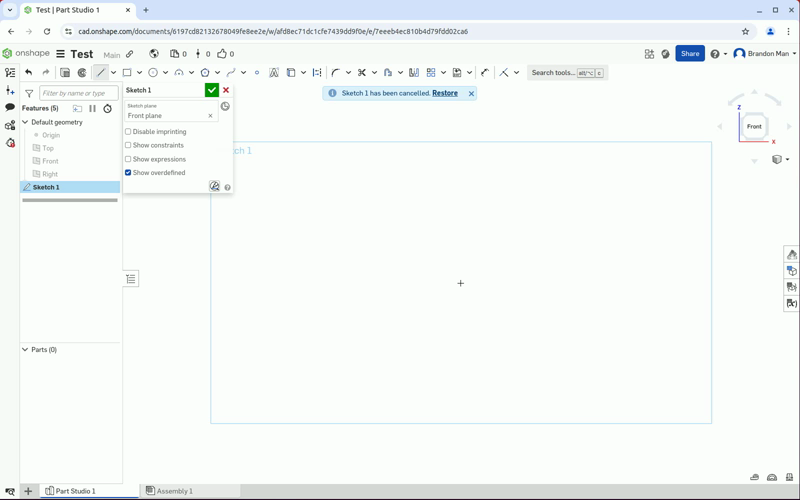
key_up(shift)
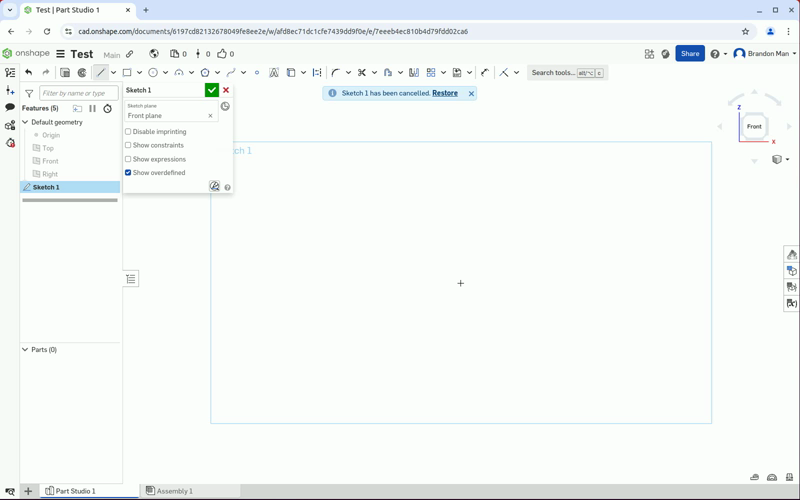
key_down(shift)
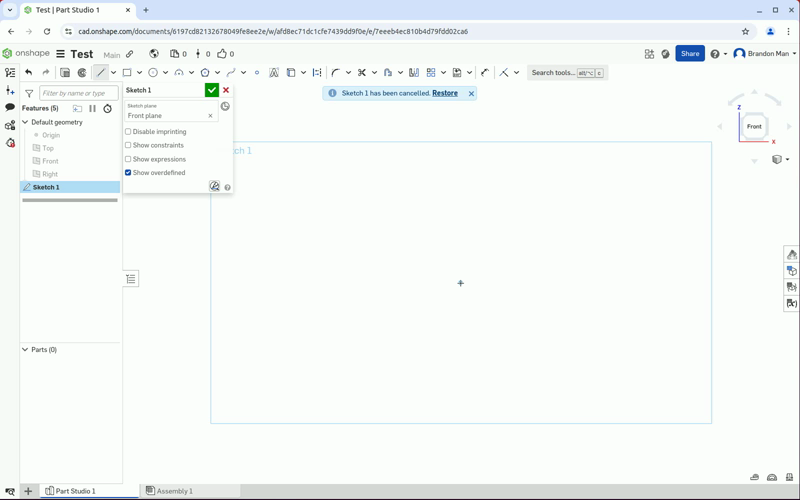
mouse_move(490, 282)
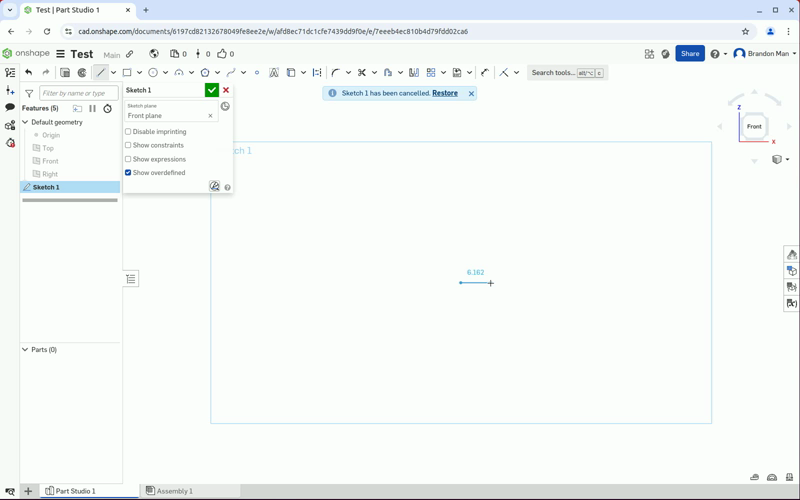
mouse_move(517, 282)
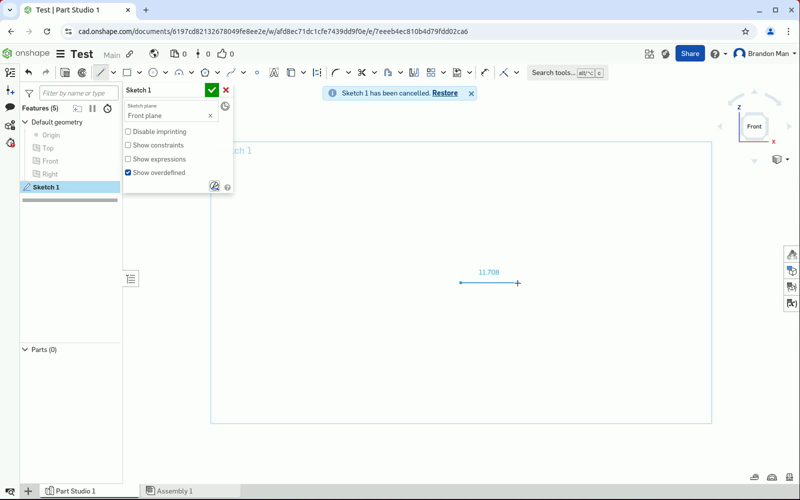
click(517, 282)
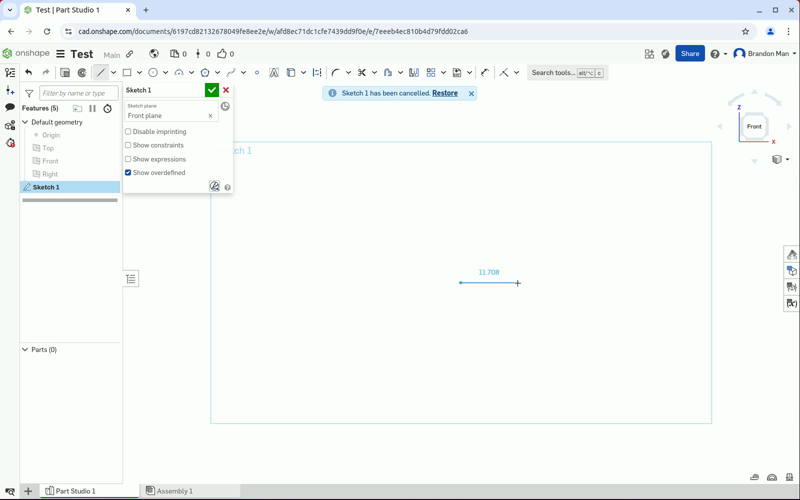
key_up(shift)
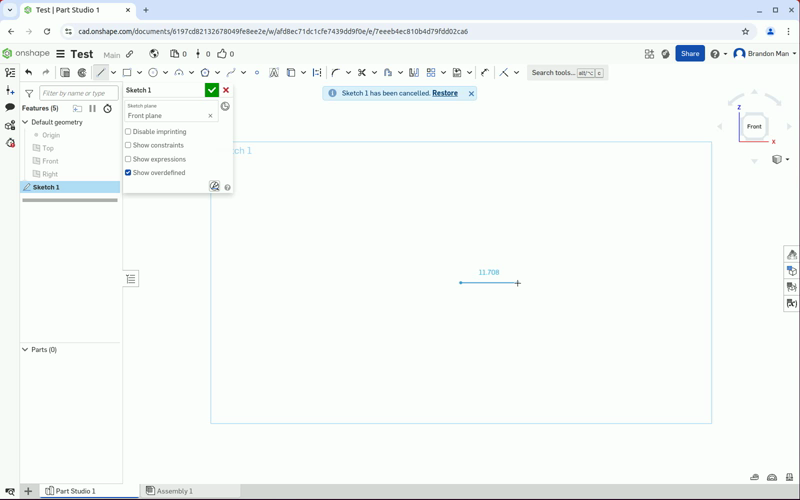
key_down(shift)
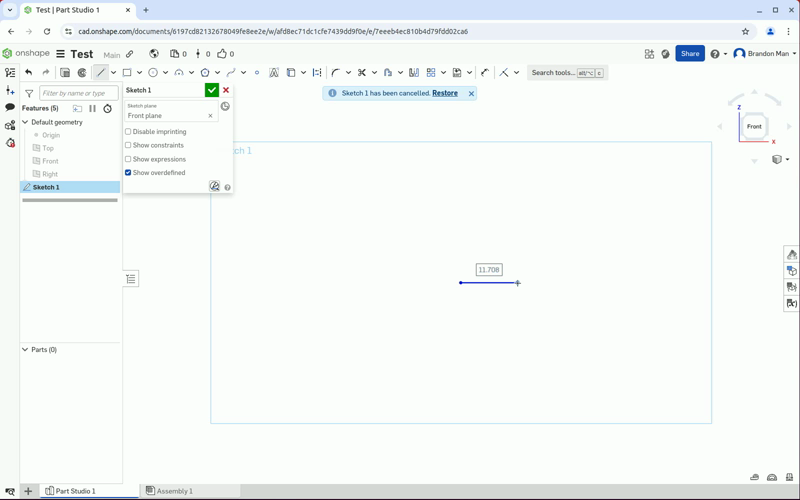
mouse_move(547, 282)
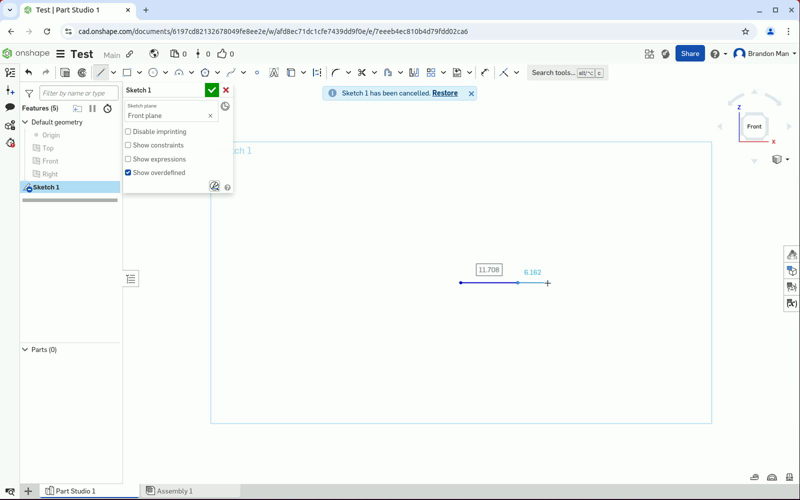
mouse_move(517, 229)
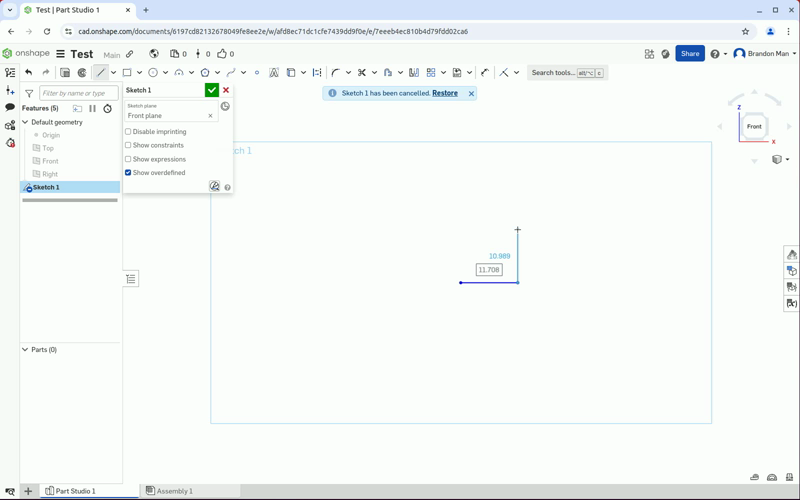
click(517, 229)
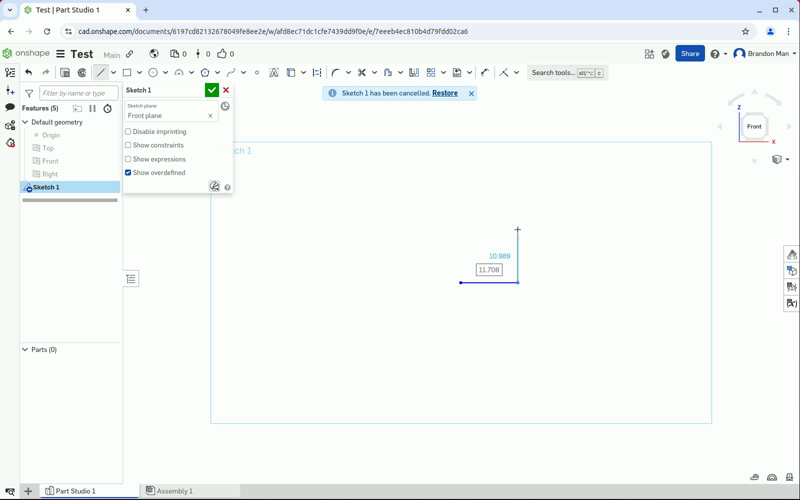
key_up(shift)
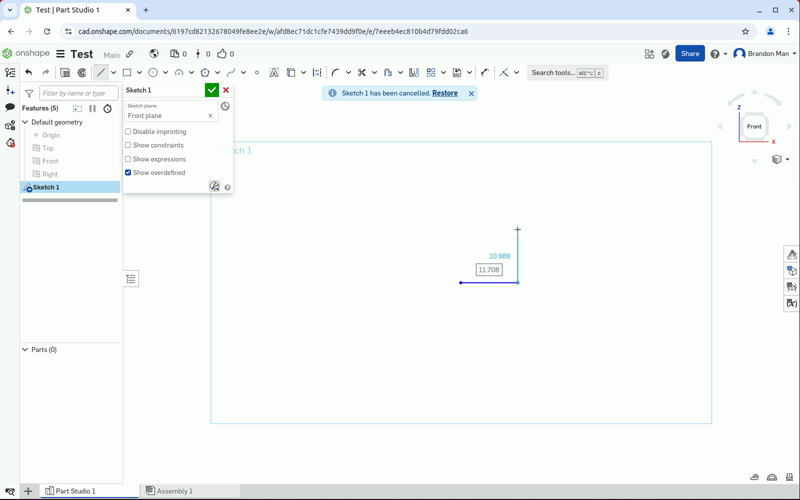
key_down(shift)
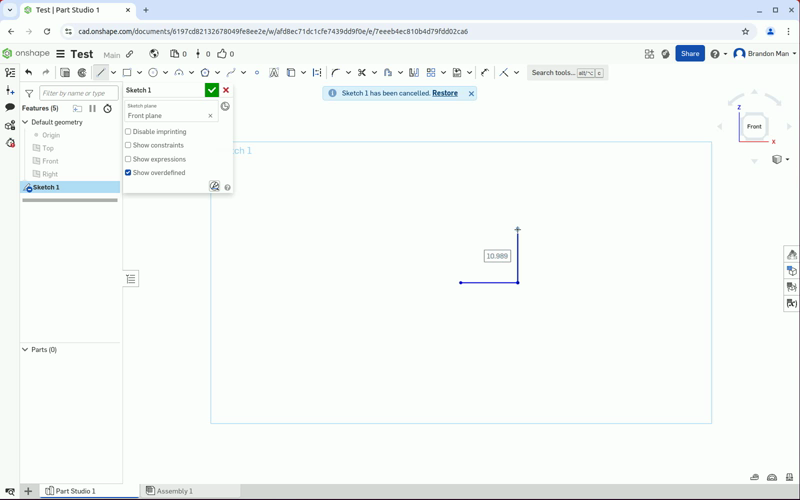
mouse_move(547, 229)
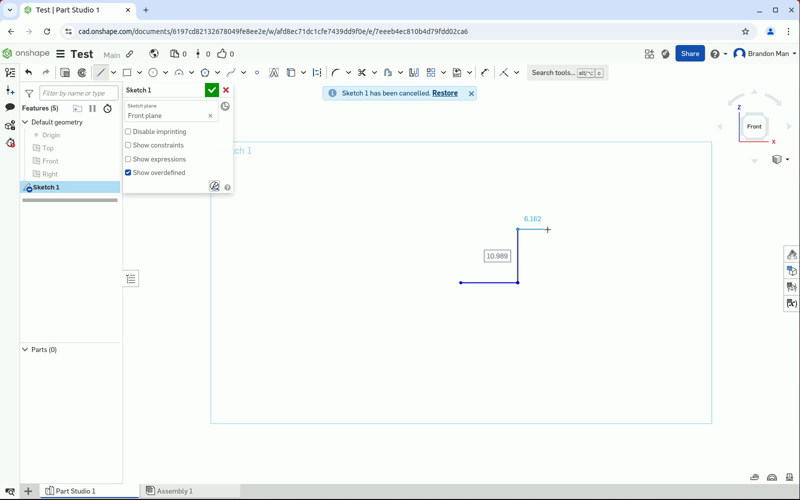
mouse_move(460, 229)
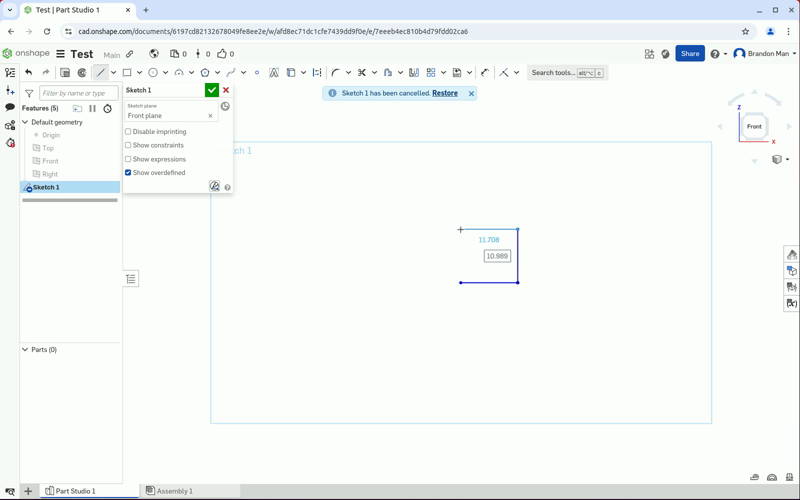
click(460, 229)
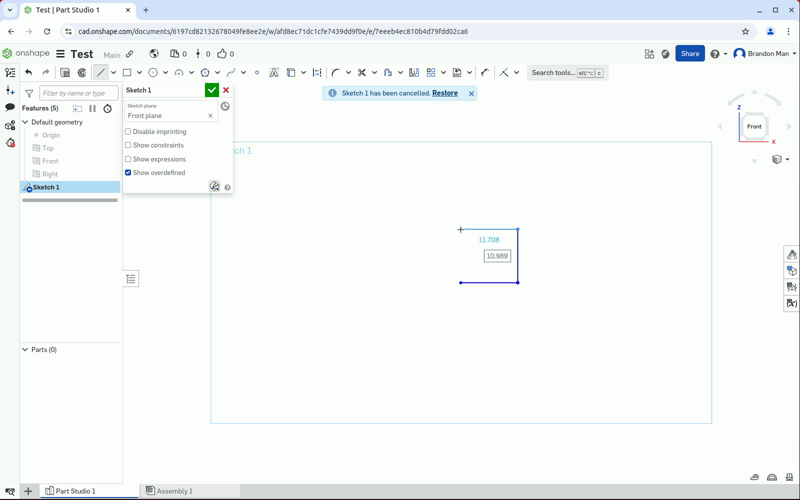
key_up(shift)
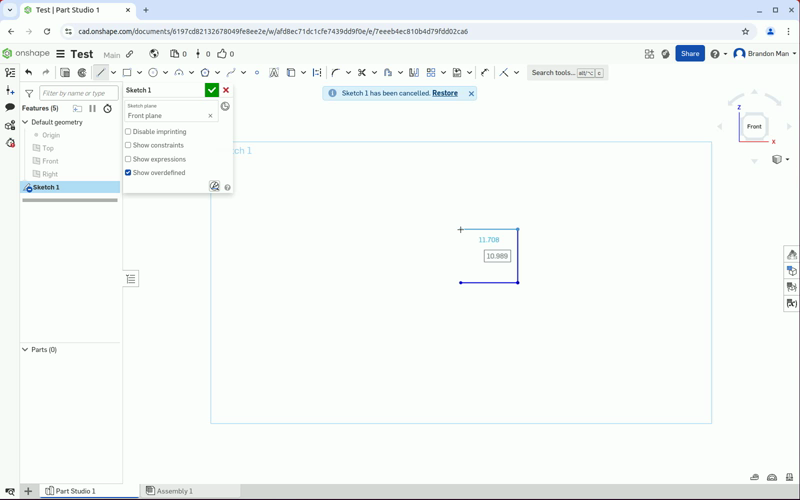
mouse_move(490, 229)
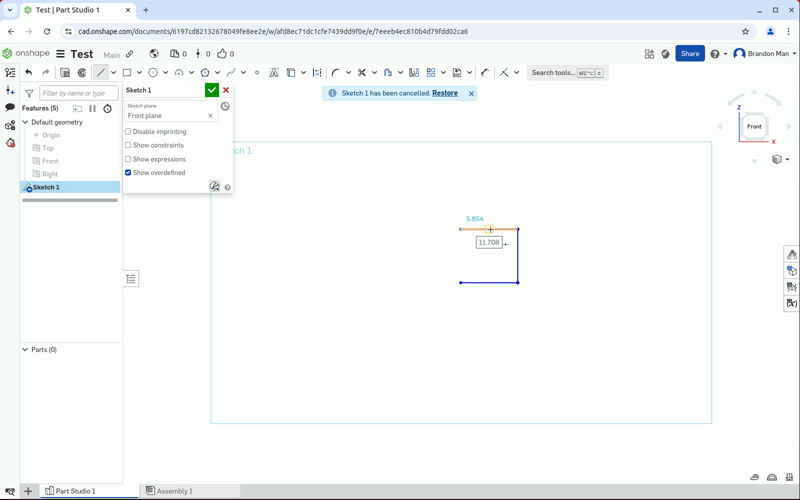
key_down(shift)
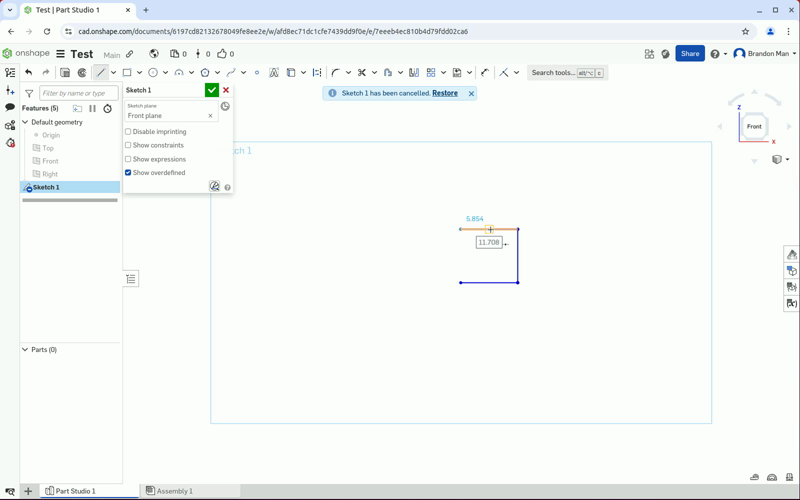
mouse_move(460, 282)
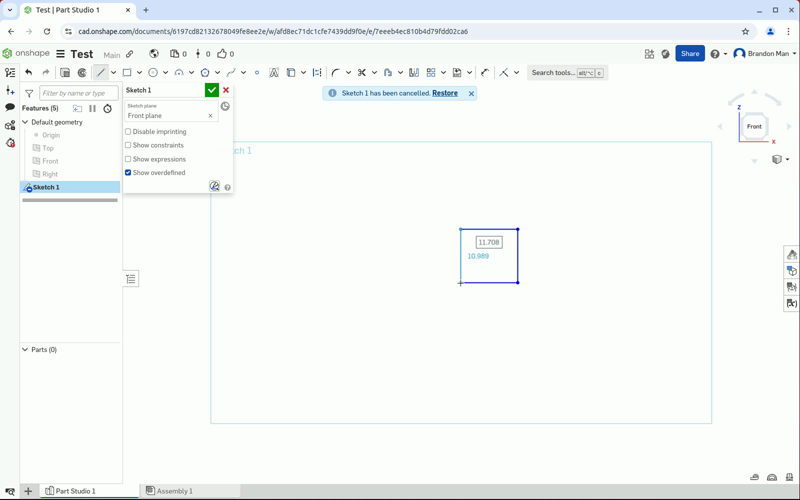
key_up(shift)
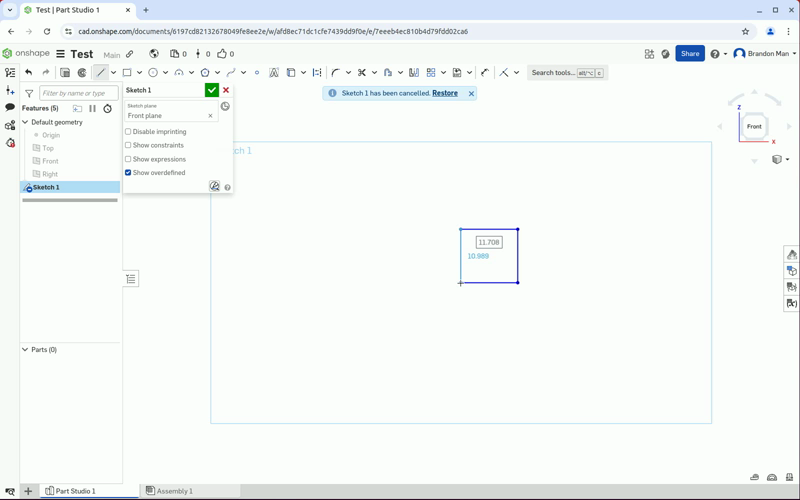
click(460, 282)
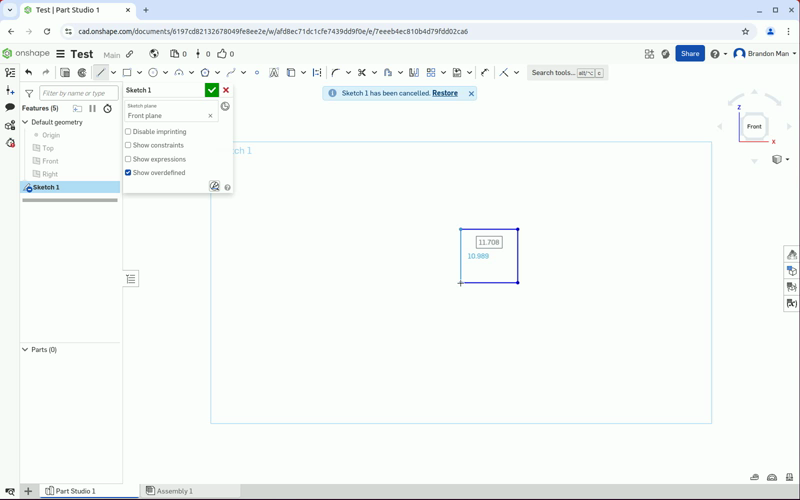
key(esc)
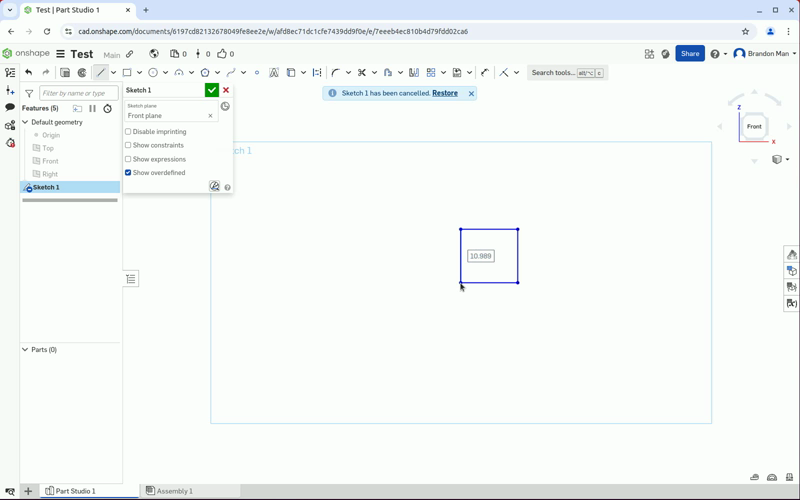
mouse_move(475, 237)
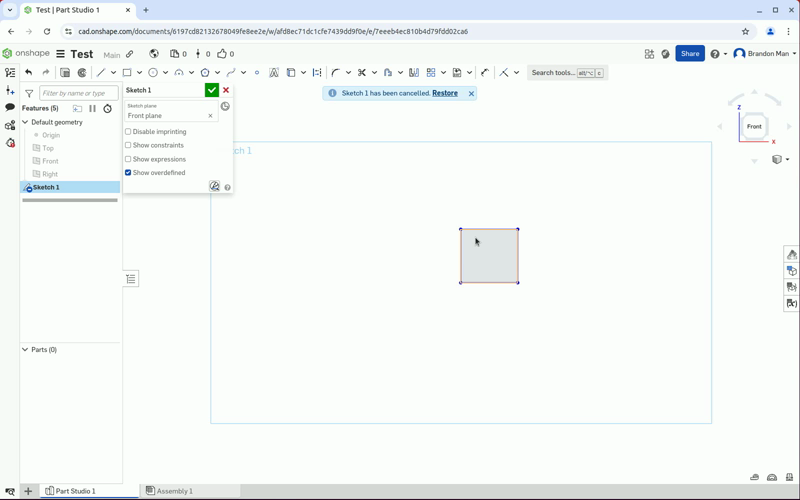
click(475, 237)
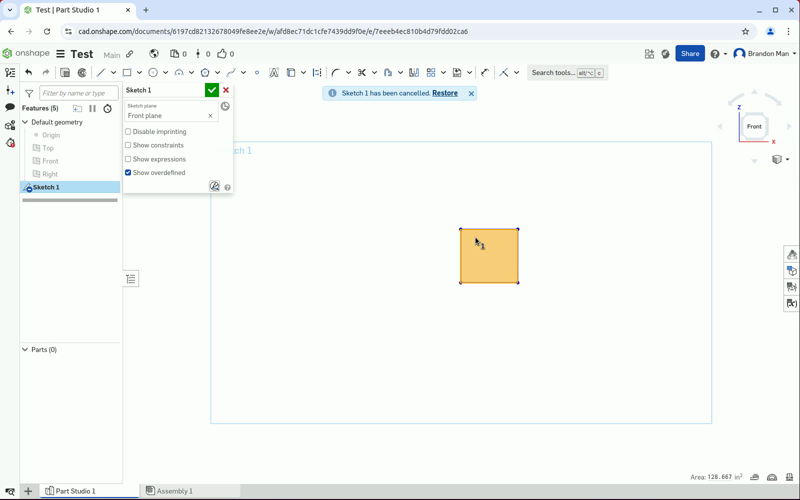
mouse_move(73, 352)
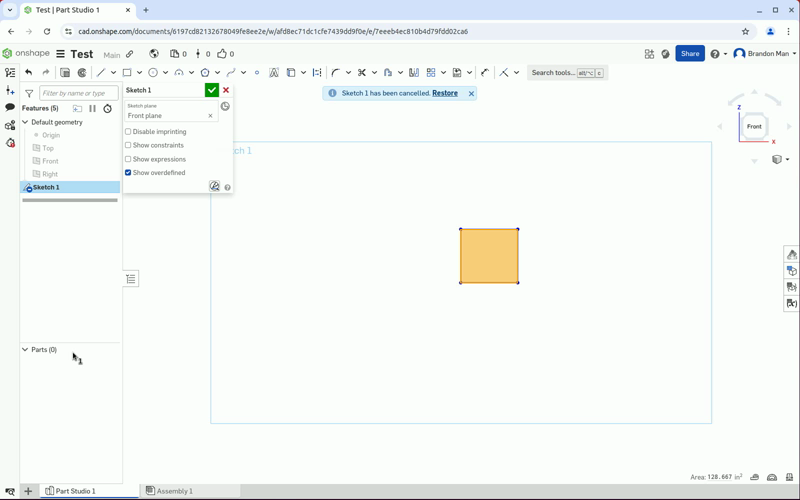
key(shift+y)
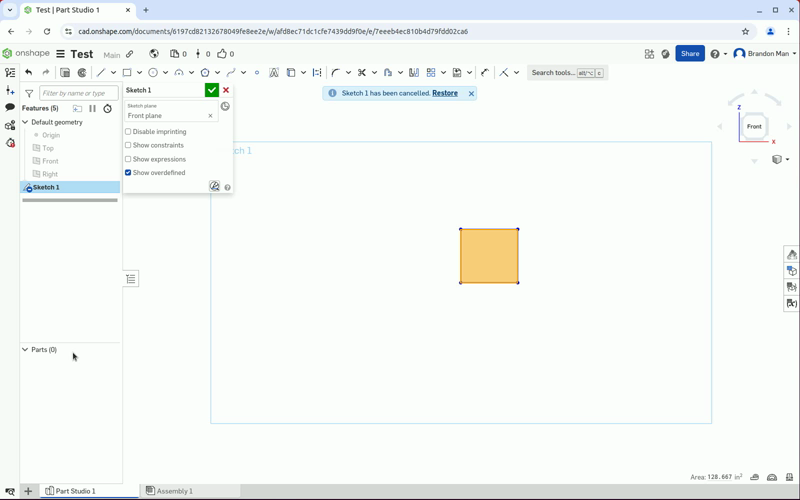
key(shift+e)
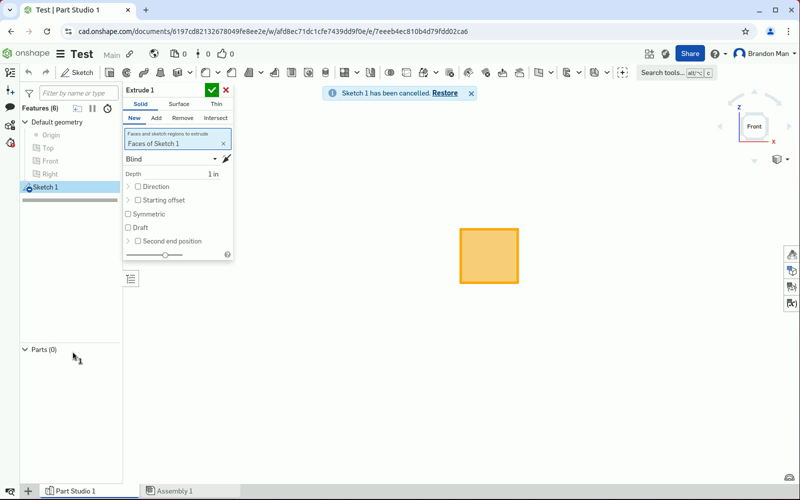
mouse_move(143, 106)
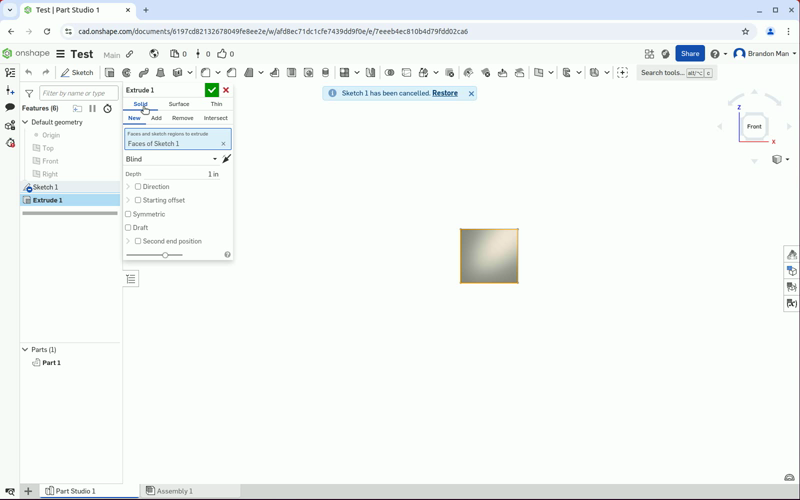
click(143, 106)
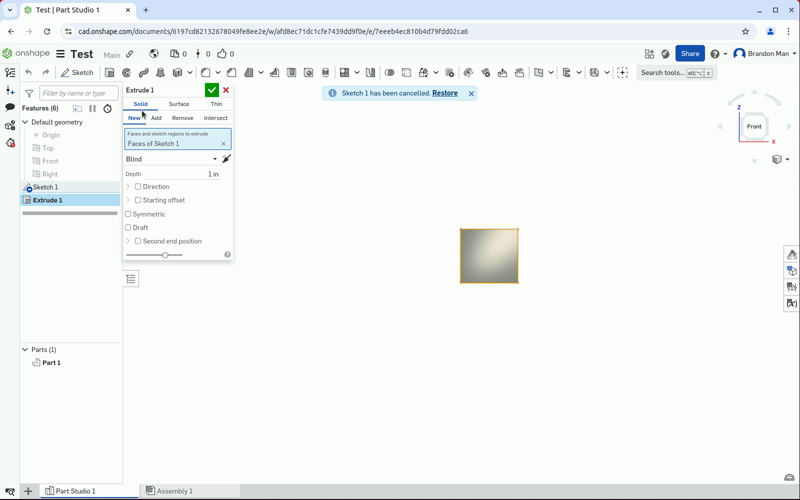
mouse_move(137, 120)
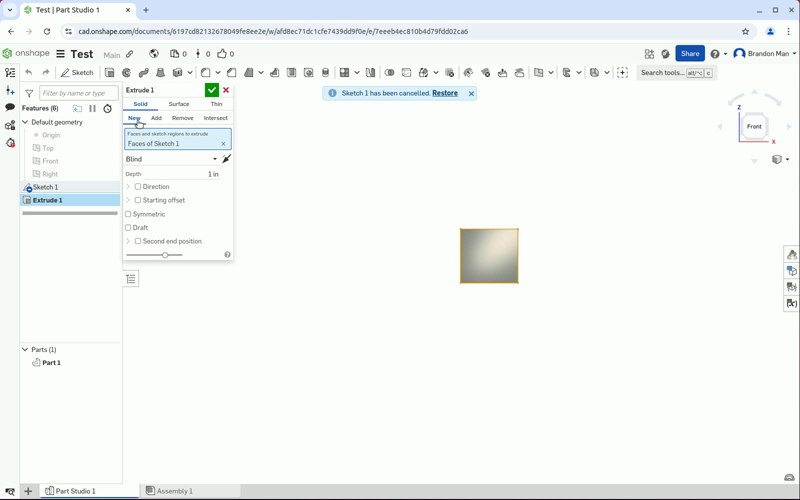
click(137, 120)
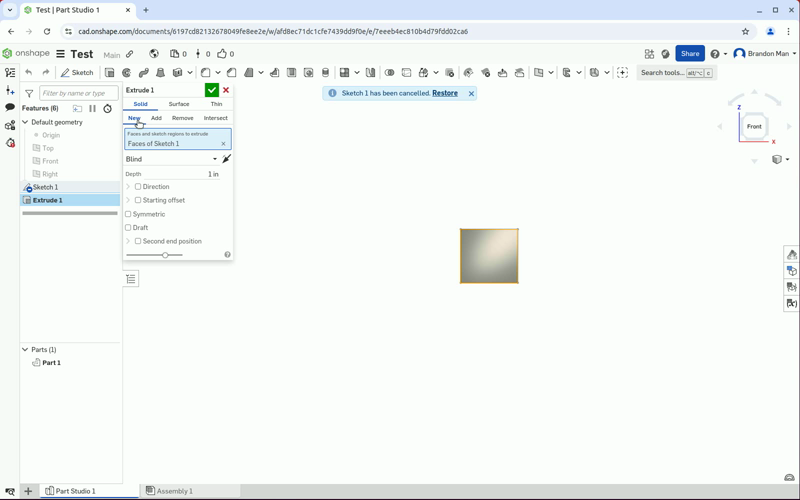
key(tab, 4)
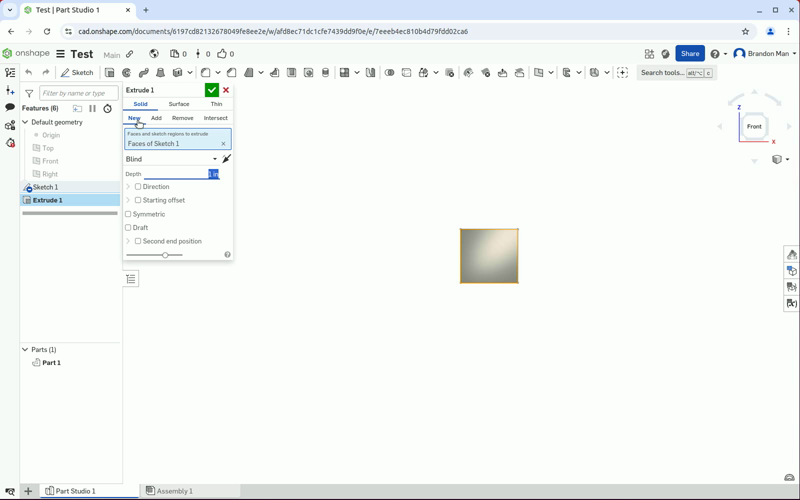
text(8.906)
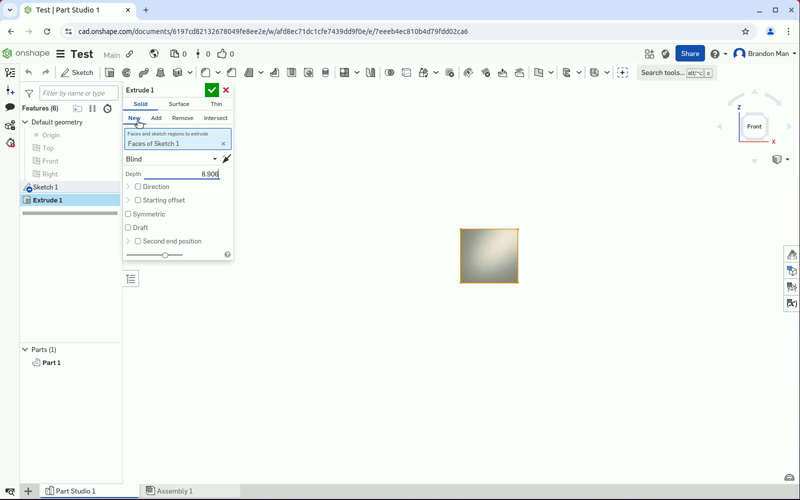
key(enter)
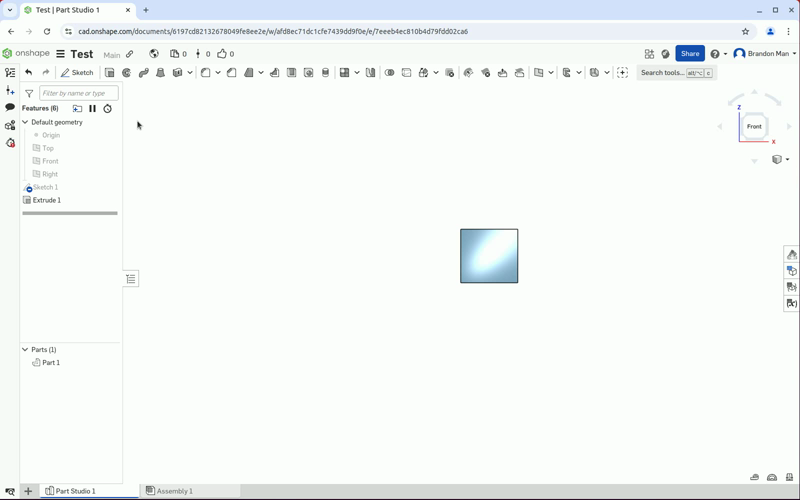
key(shift+h)
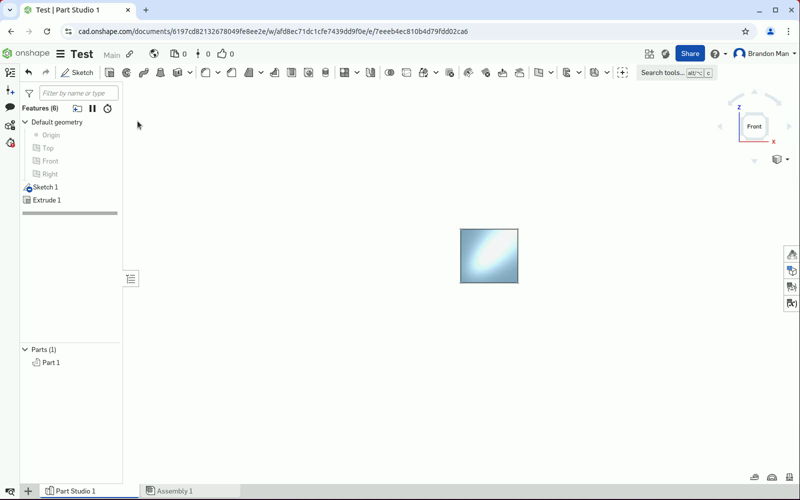
key(shift+h)
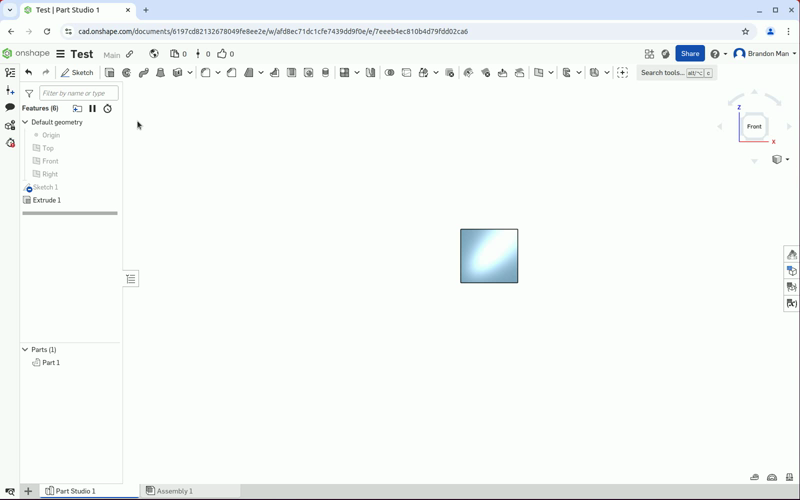
mouse_move(73, 189)
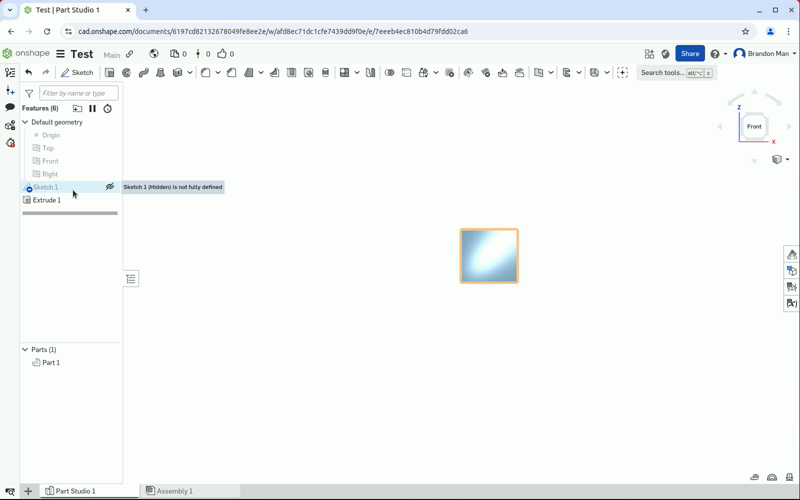
click(73, 189)
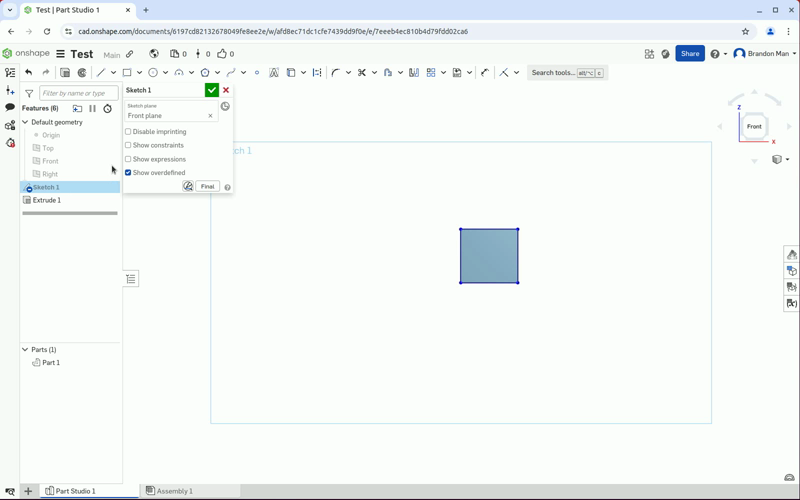
mouse_move(229, 92)
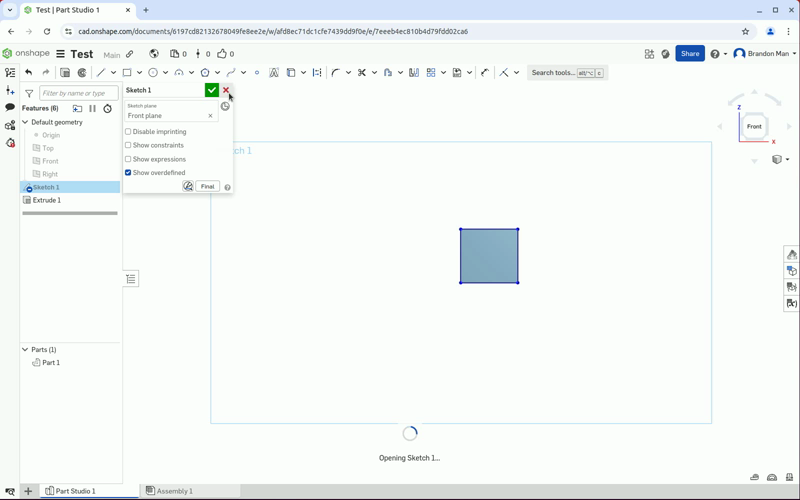
click(229, 92)
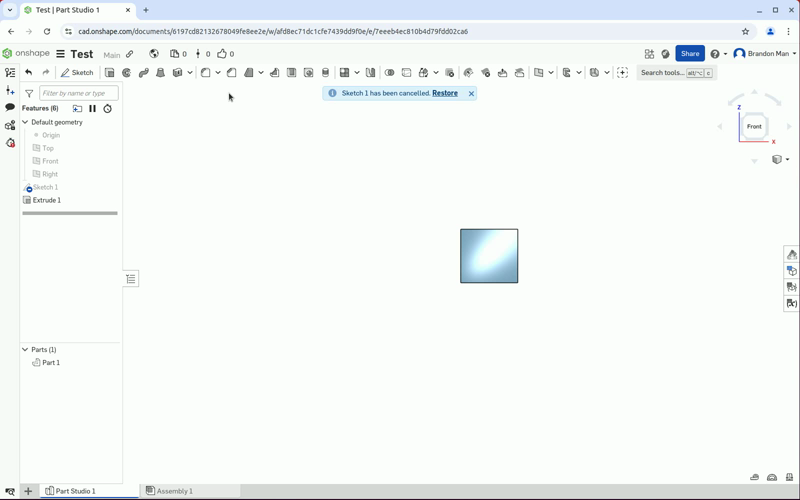
mouse_move(73, 352)
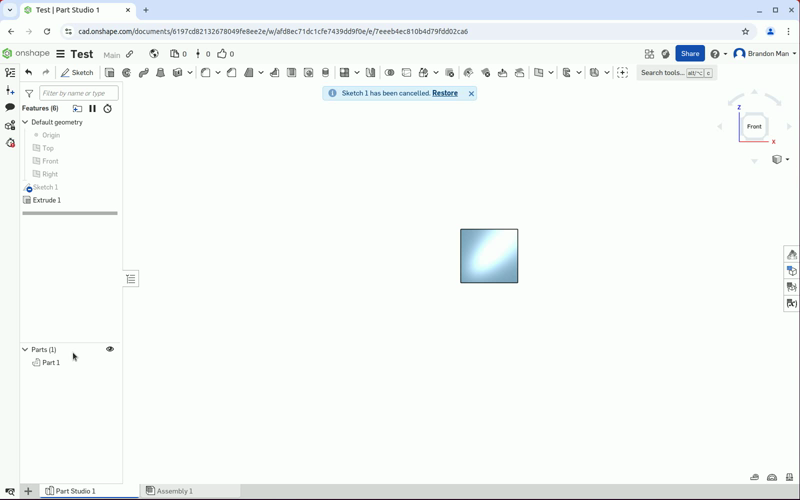
key(y)
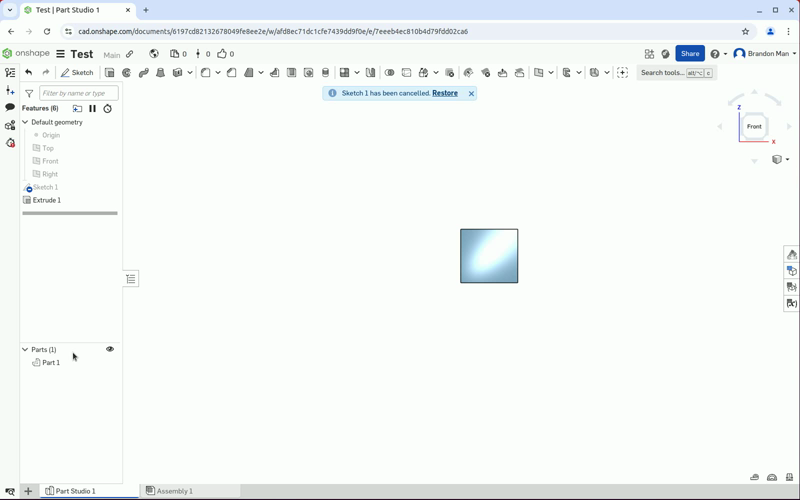
key(shift+p)
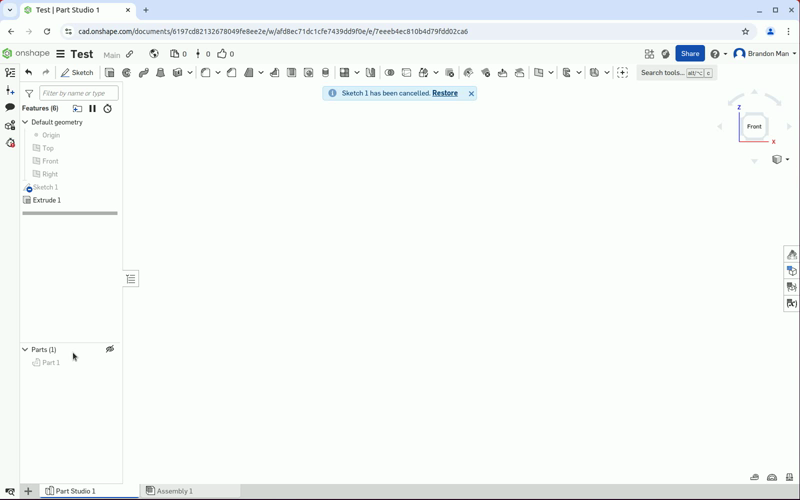
key(space)
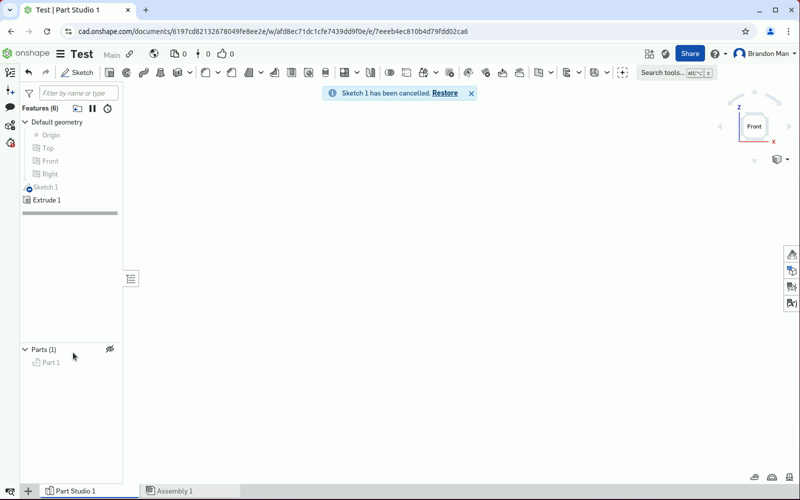
key_down(shift)
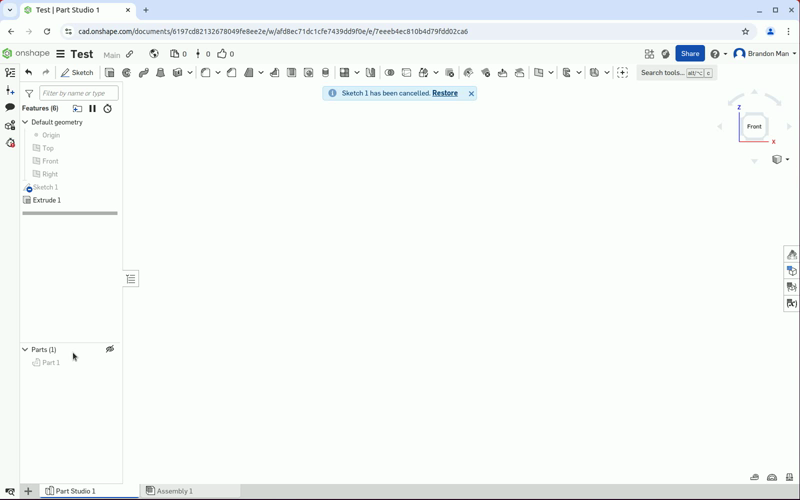
key(left)
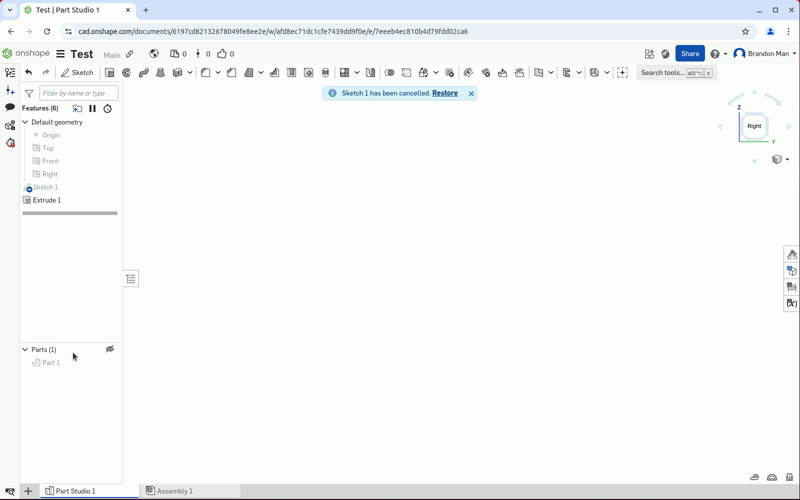
key_up(shift)
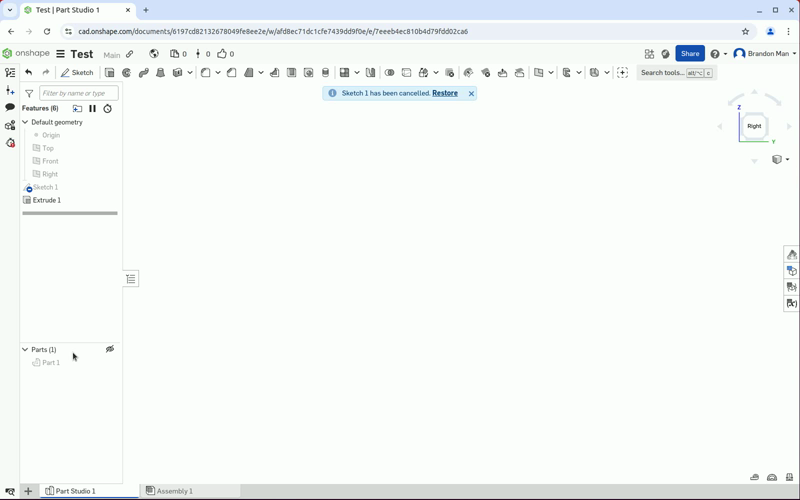
mouse_move(73, 352)
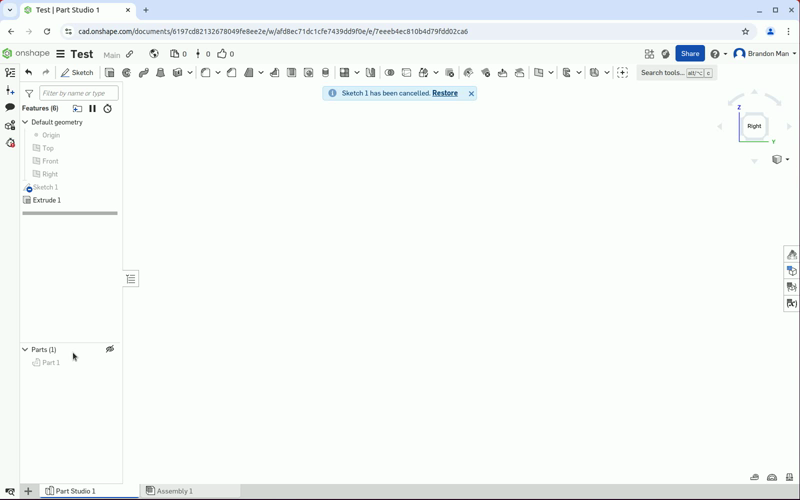
key(shift+y)
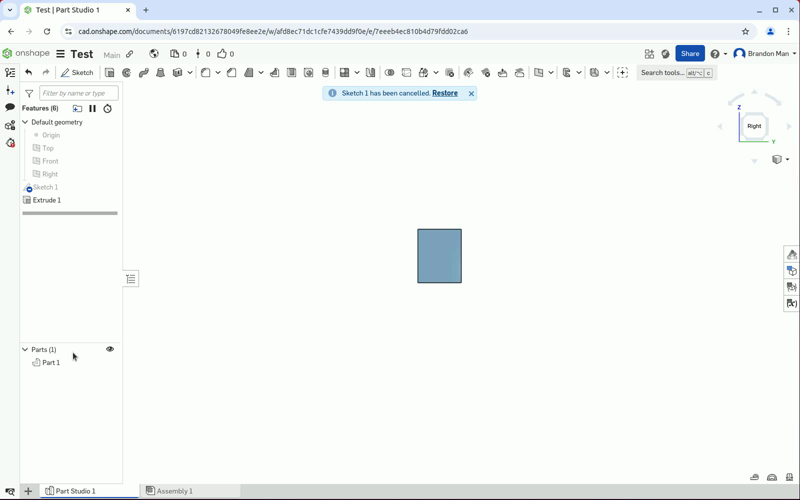
mouse_move(541, 75)
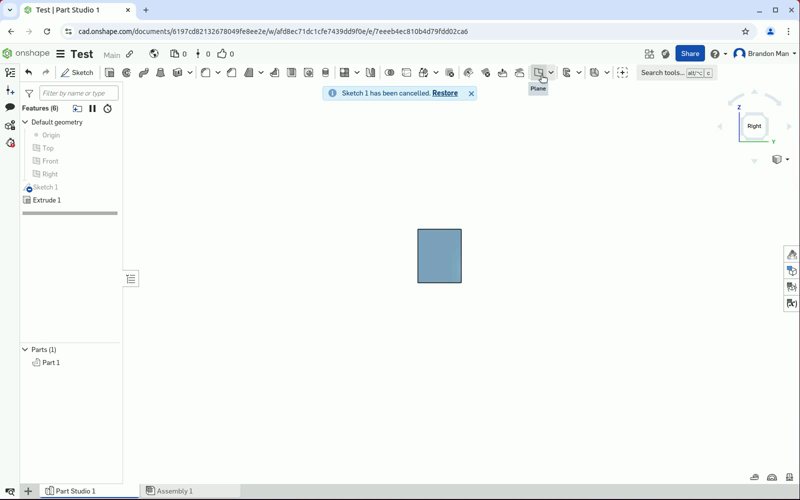
click(541, 75)
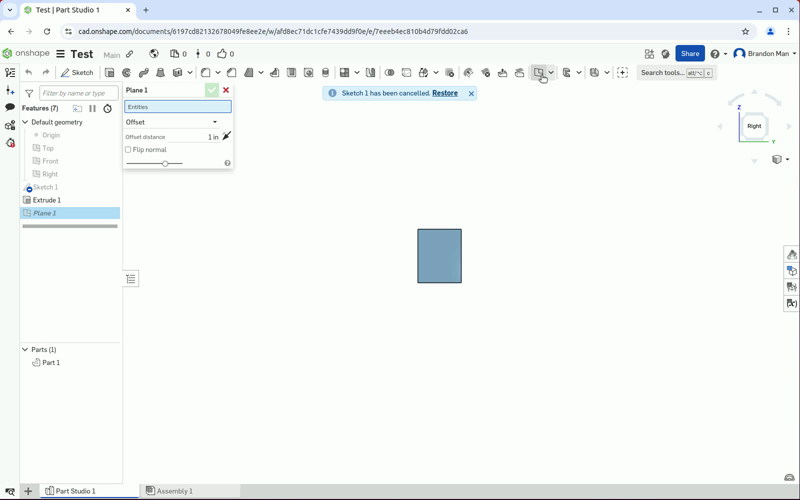
mouse_move(73, 176)
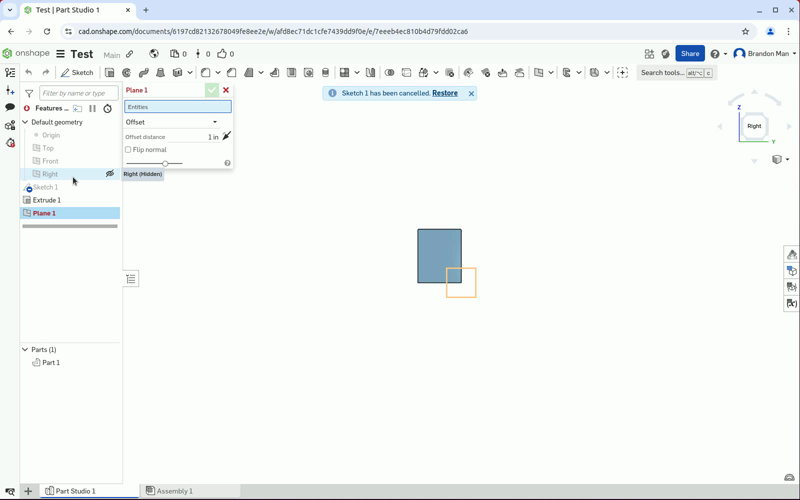
click(73, 176)
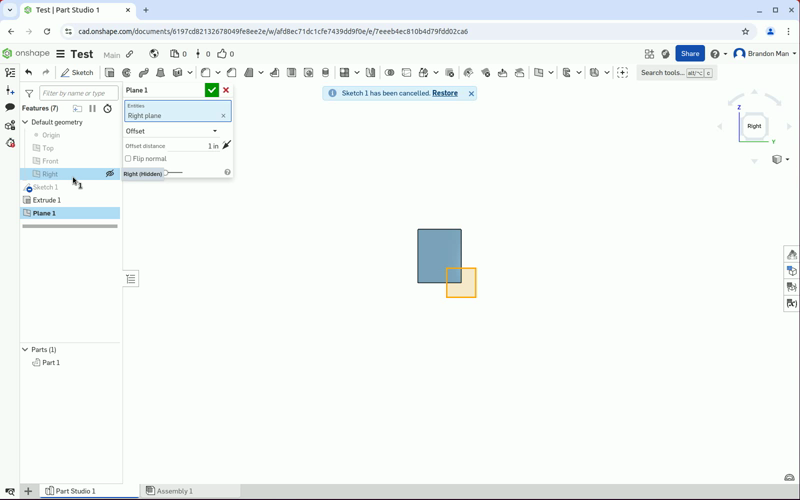
key(tab, 2)
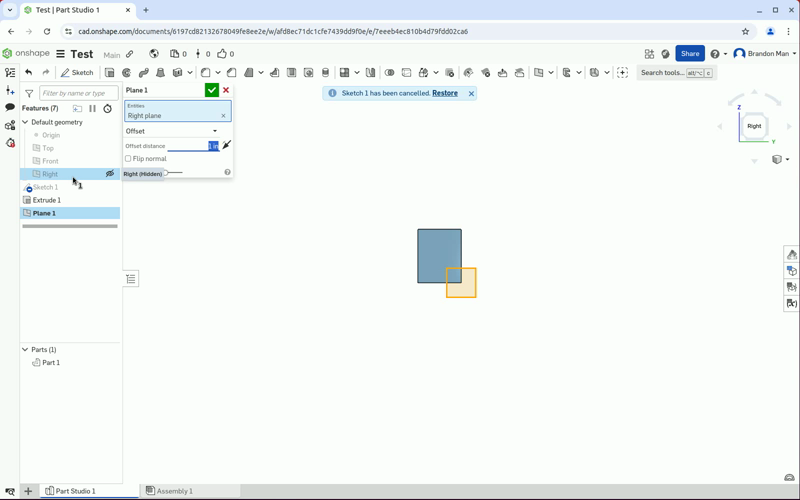
text(11.554)
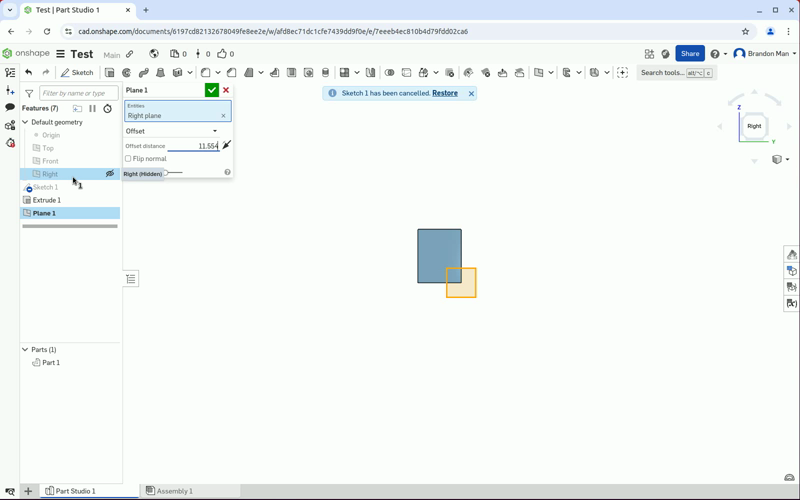
key(enter, 2)
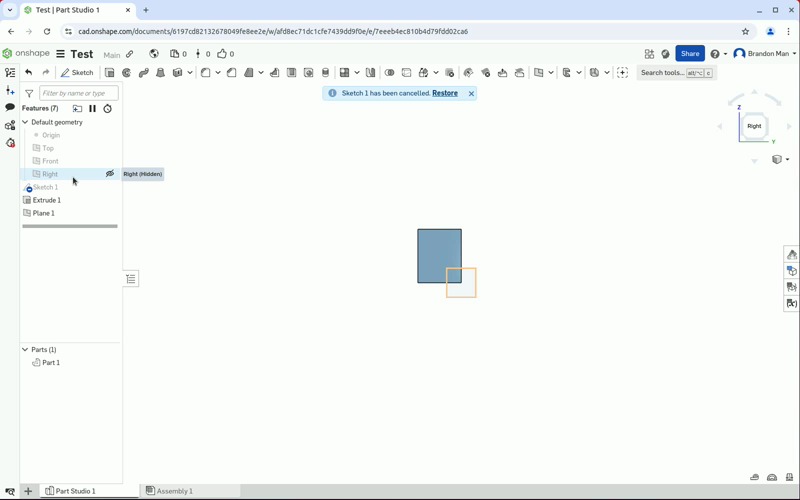
key(shift+s)
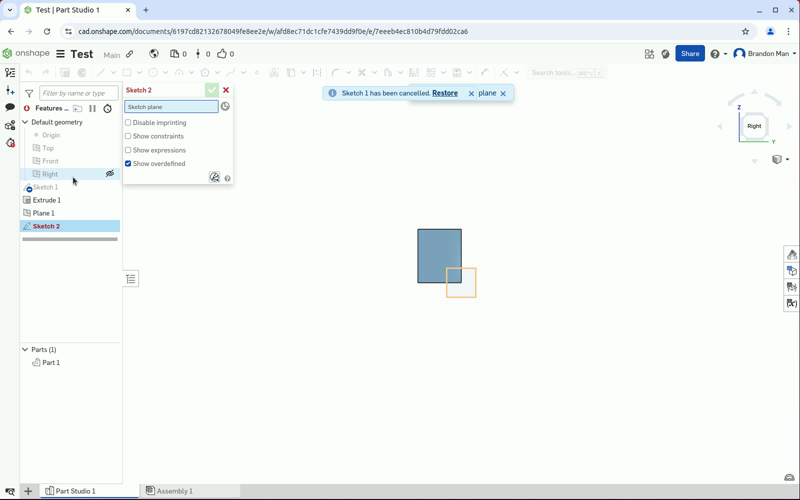
mouse_move(73, 215)
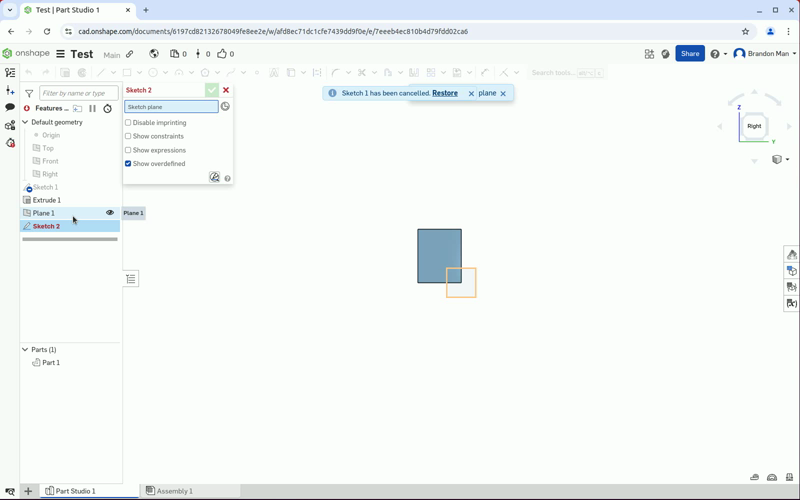
click(73, 215)
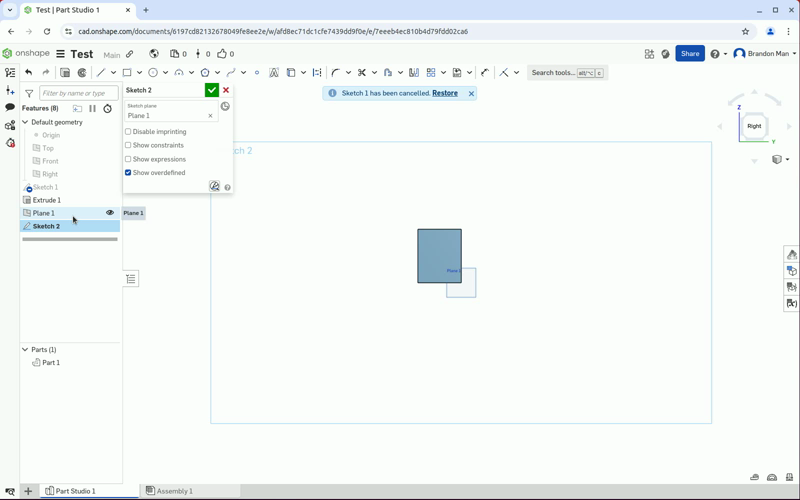
mouse_move(73, 352)
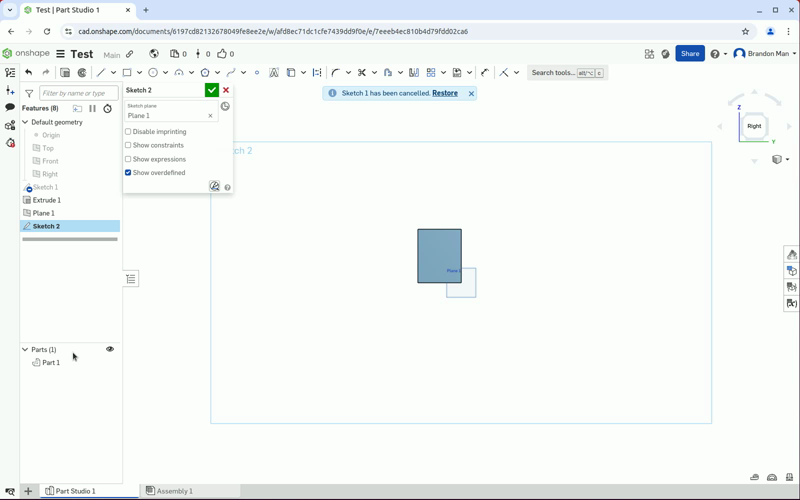
key(y)
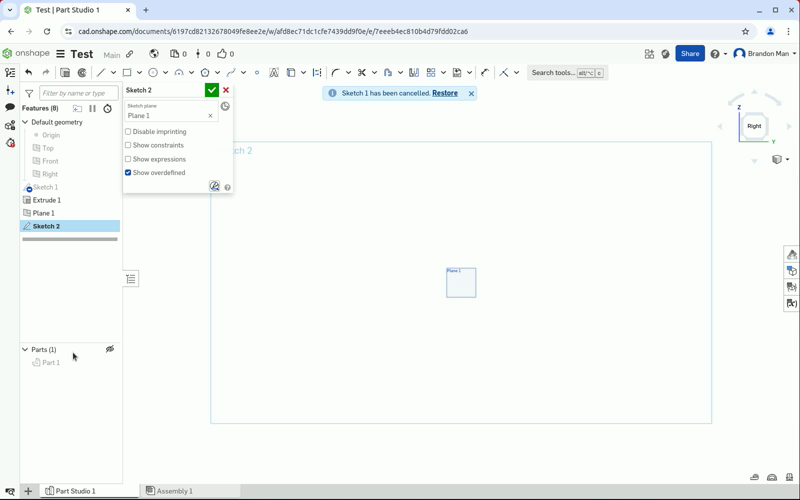
key(l)
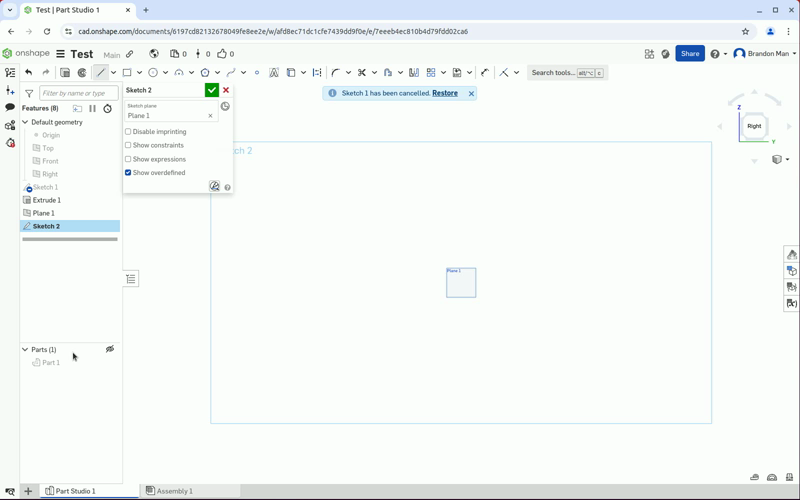
key_down(shift)
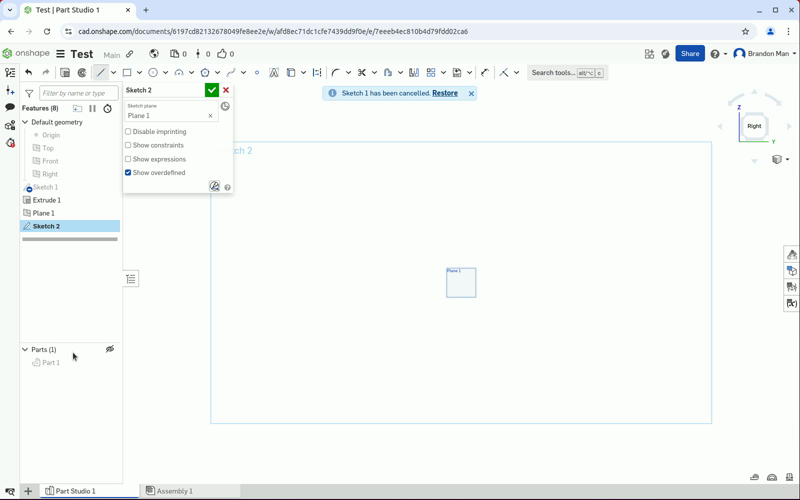
mouse_move(417, 282)
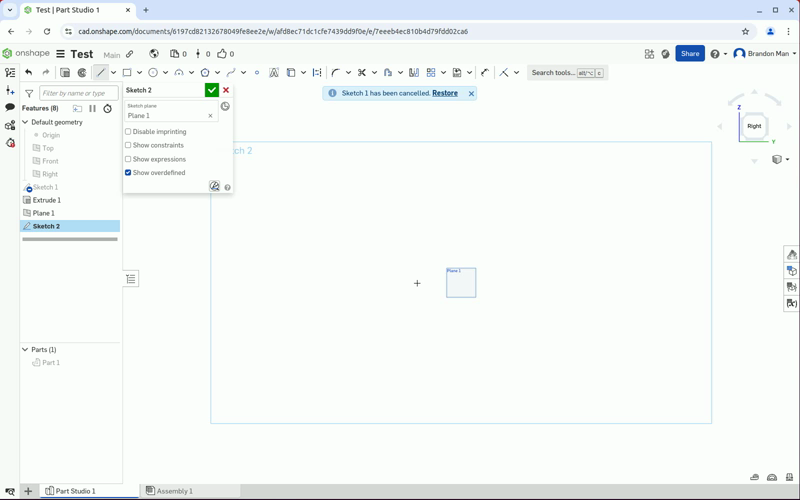
click(417, 282)
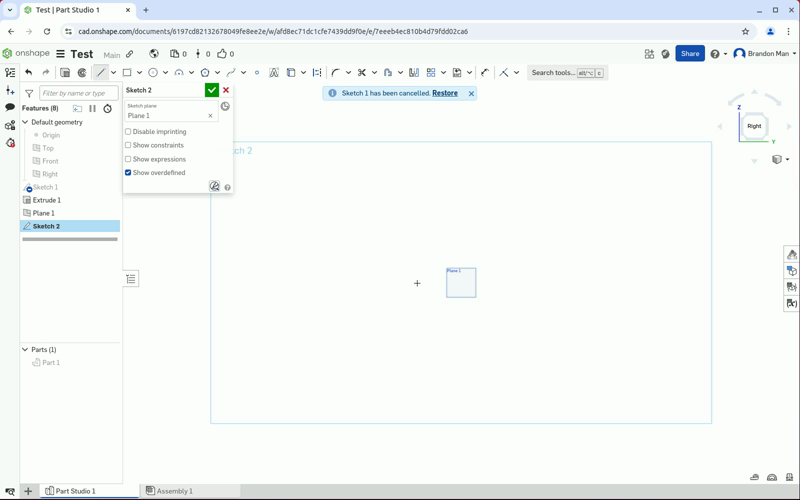
key_up(shift)
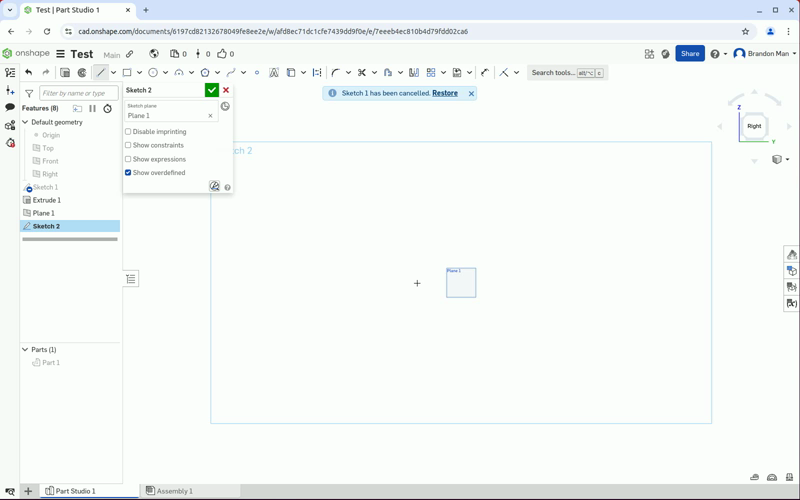
key_down(shift)
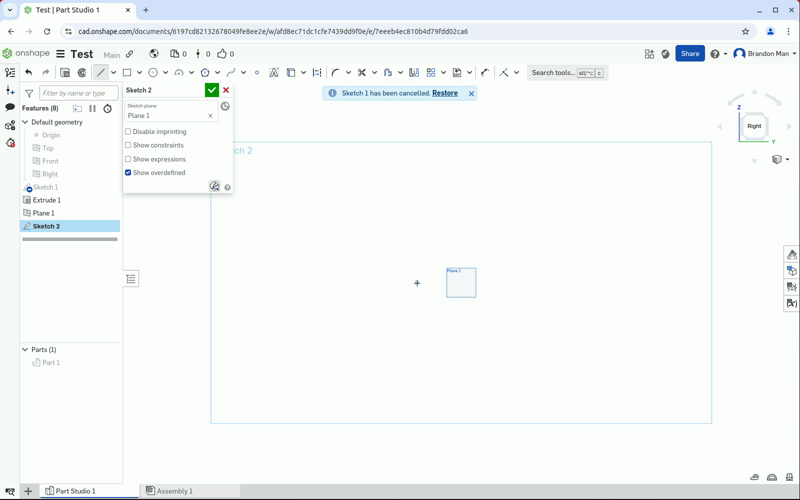
mouse_move(447, 282)
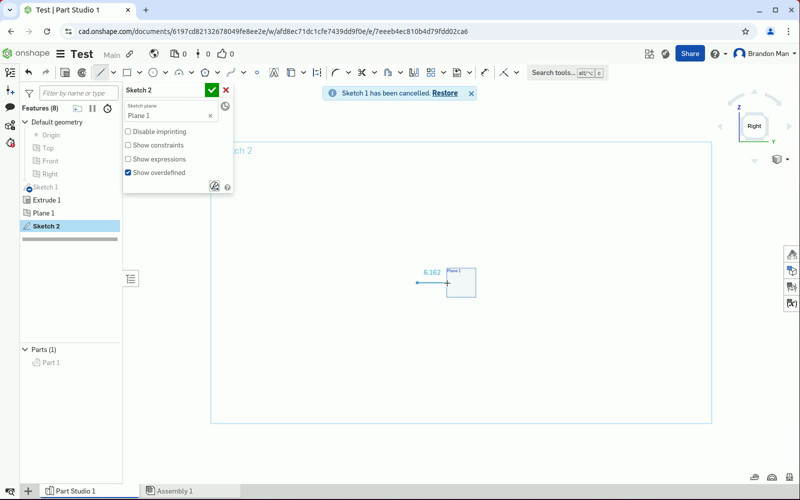
mouse_move(461, 282)
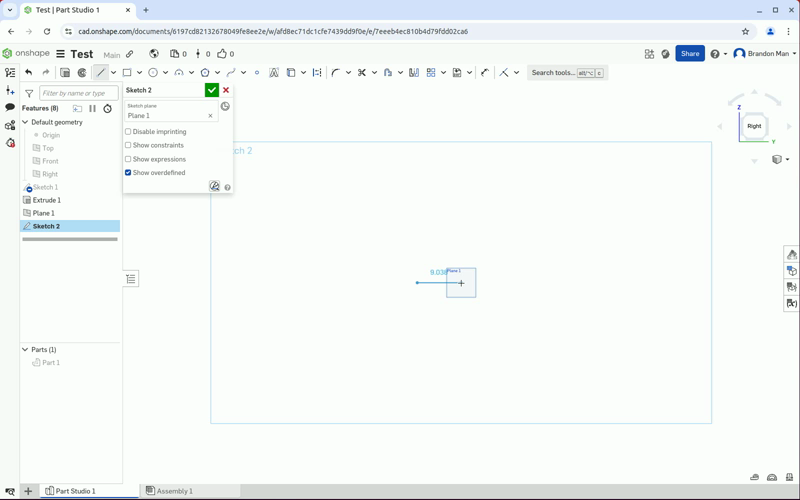
click(461, 282)
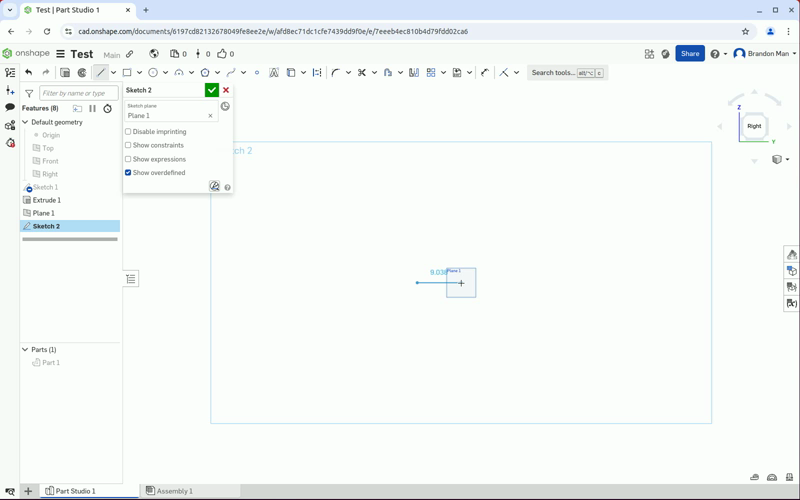
key_up(shift)
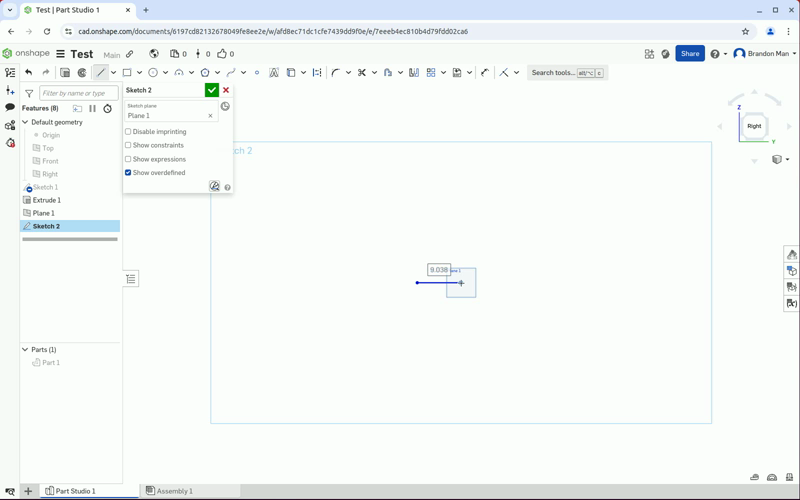
key_down(shift)
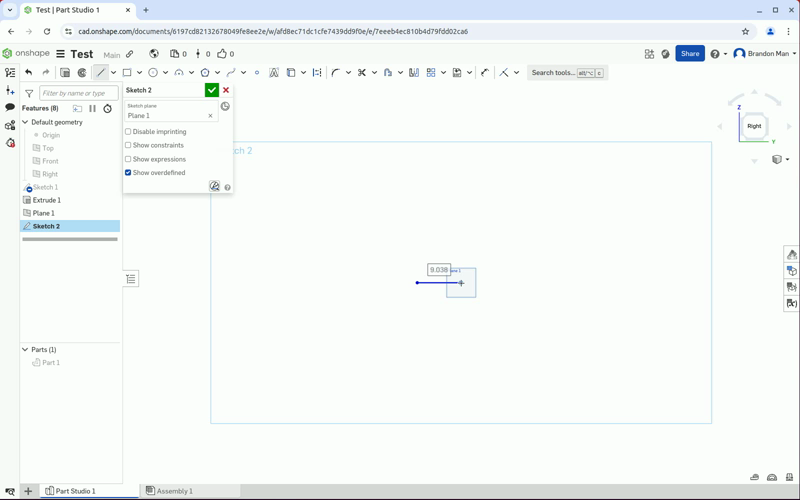
mouse_move(491, 282)
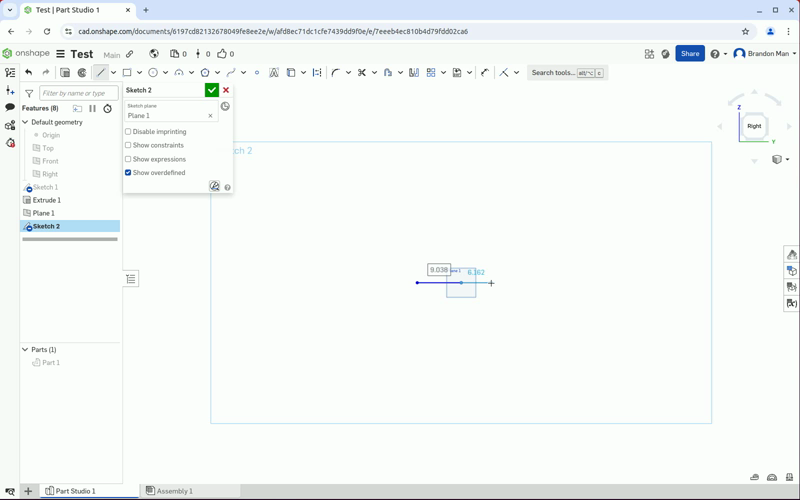
mouse_move(461, 241)
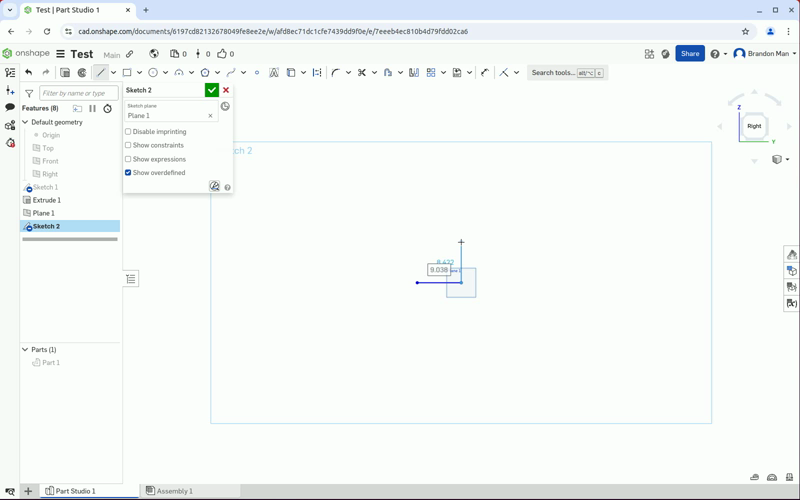
click(461, 241)
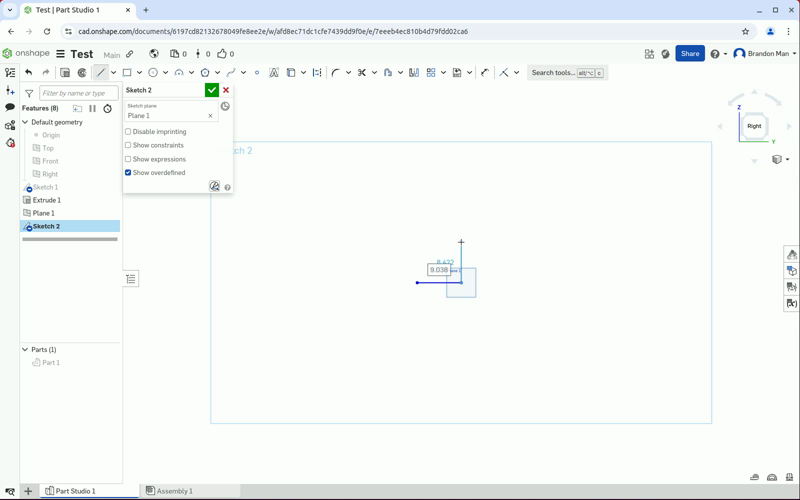
key_up(shift)
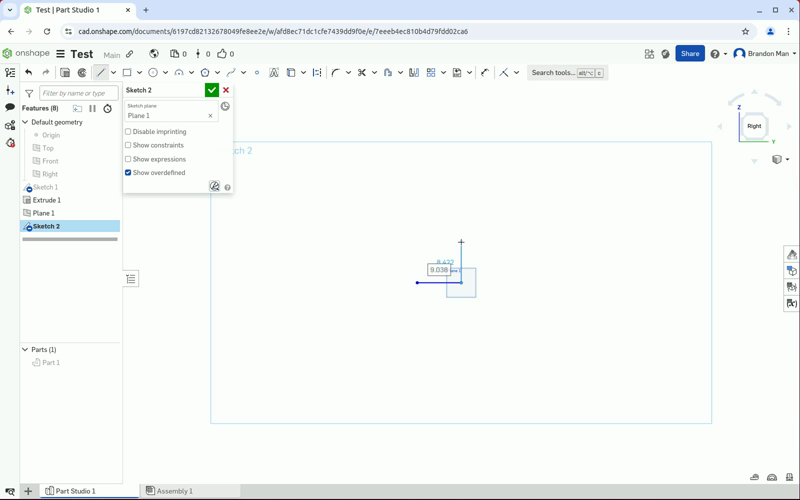
key_down(shift)
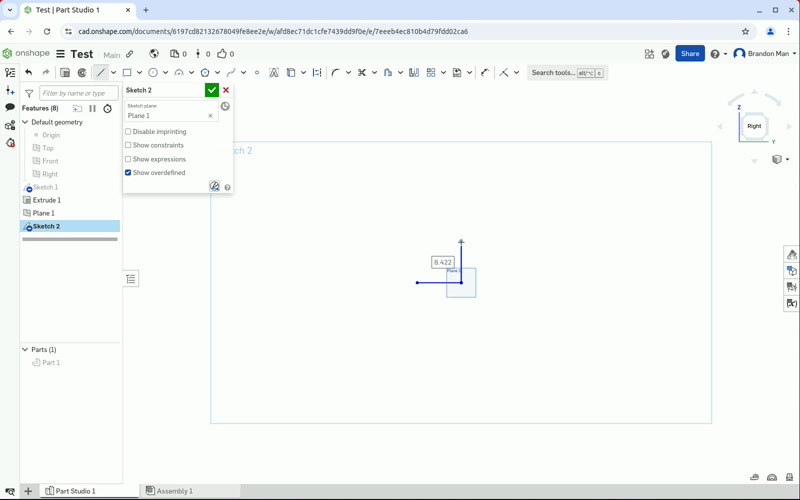
mouse_move(491, 241)
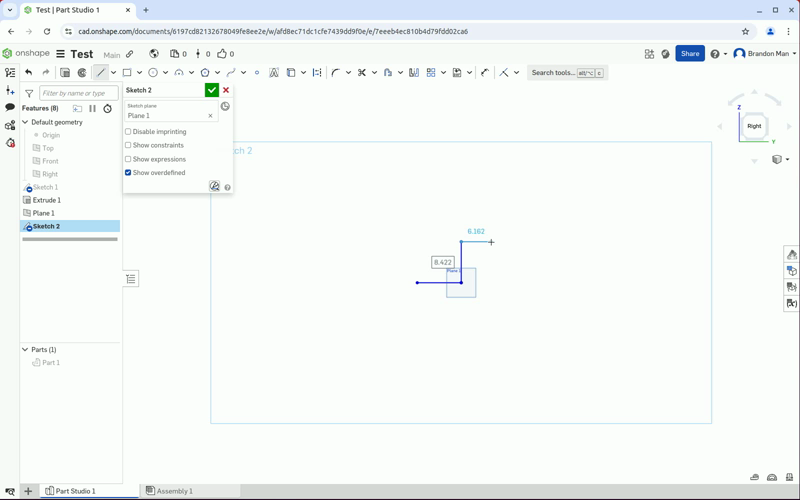
mouse_move(417, 269)
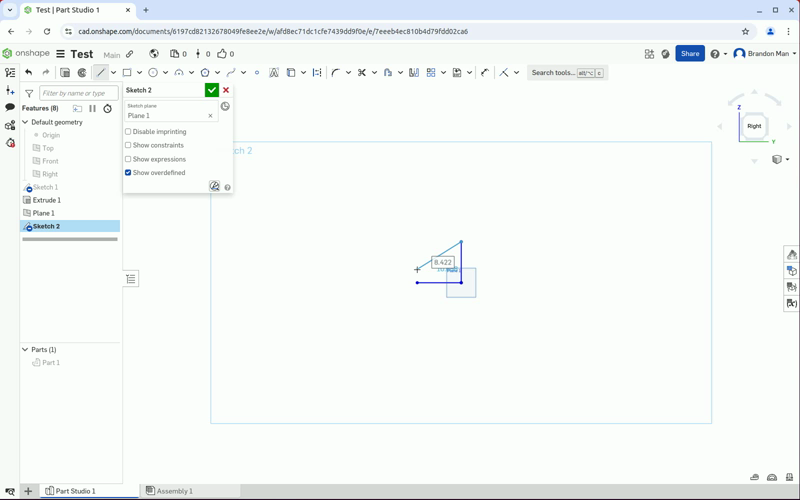
click(417, 269)
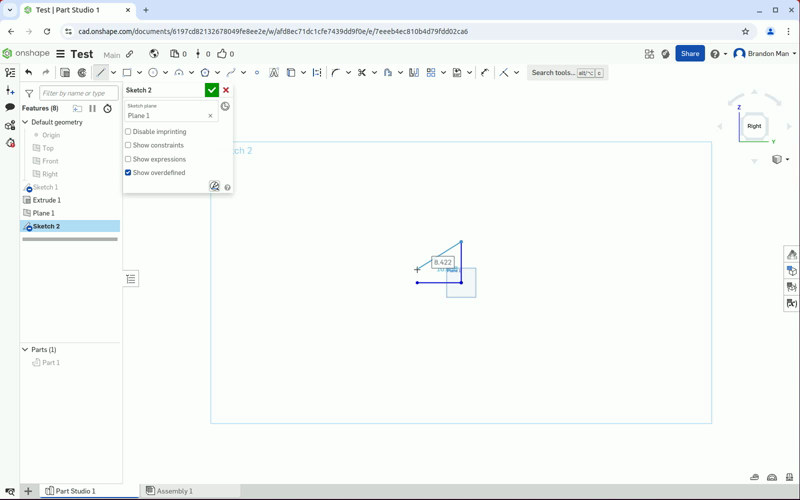
key_up(shift)
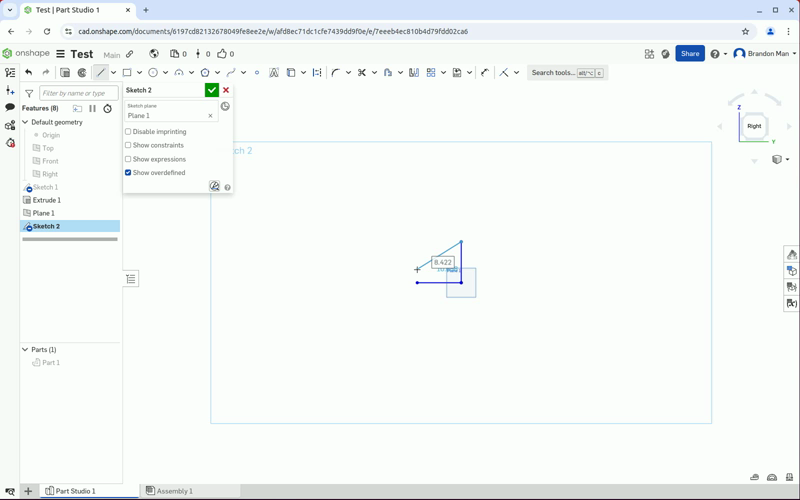
mouse_move(447, 269)
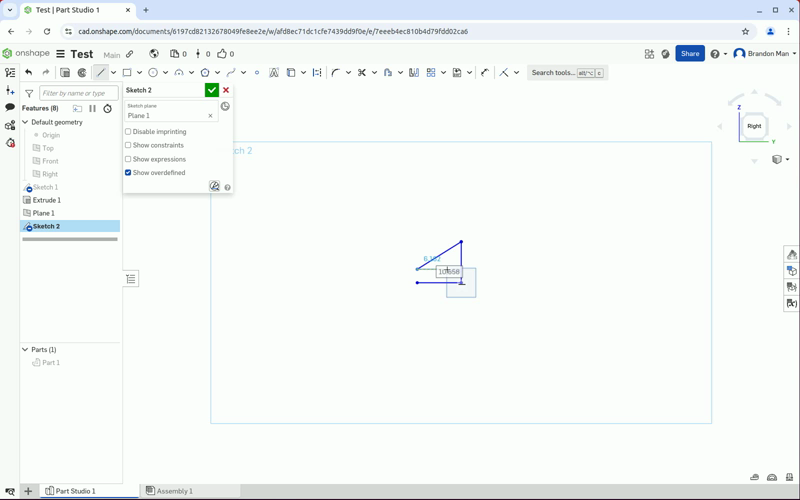
key_down(shift)
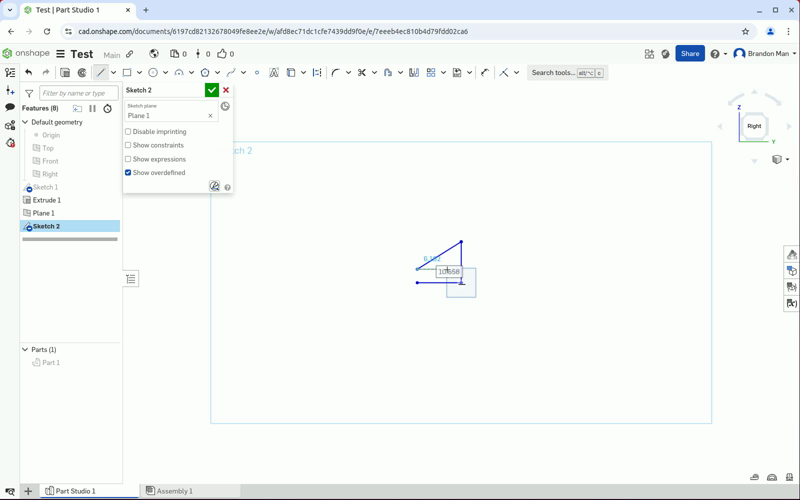
mouse_move(417, 282)
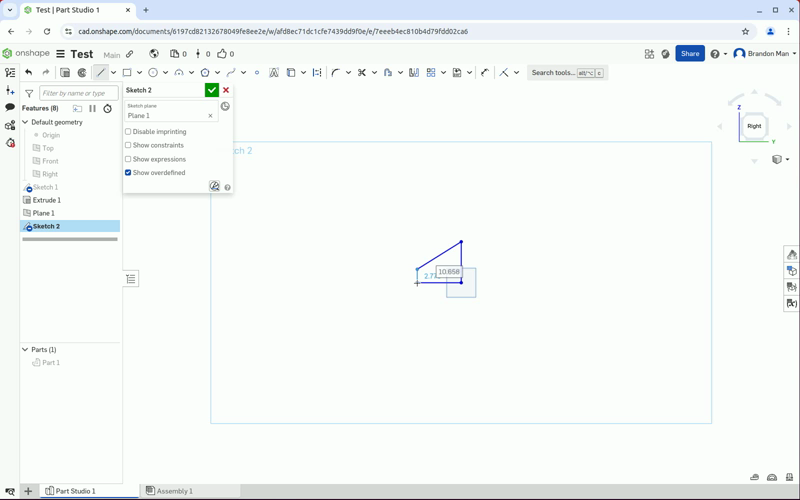
key_up(shift)
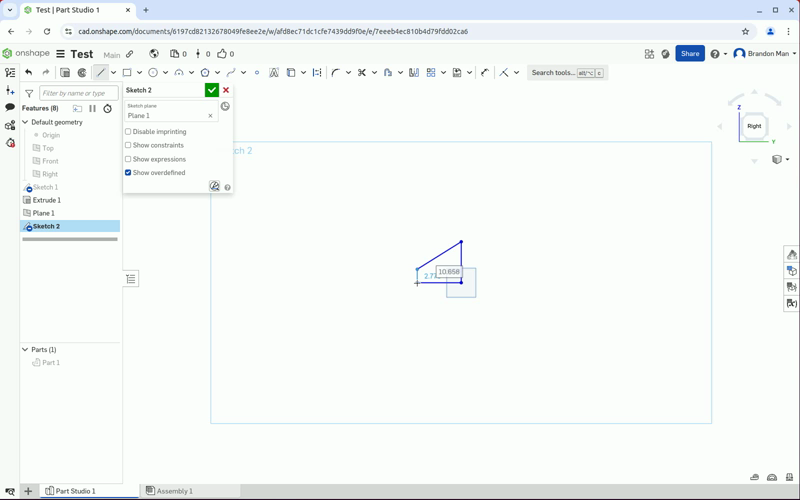
click(417, 282)
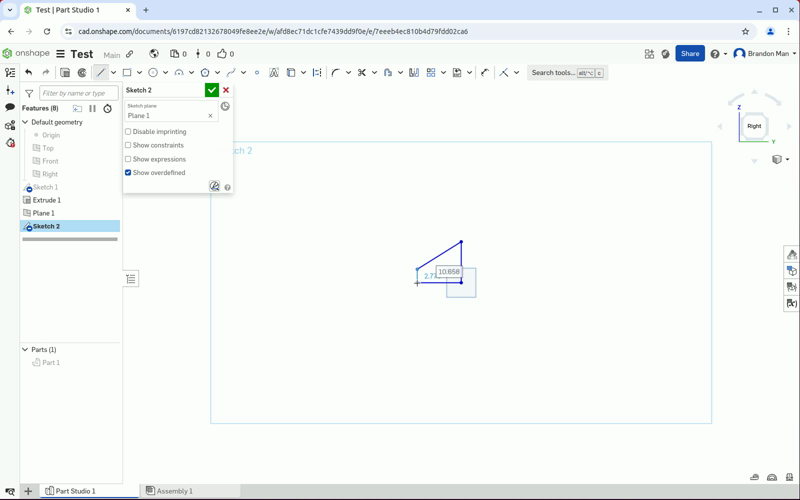
key(esc)
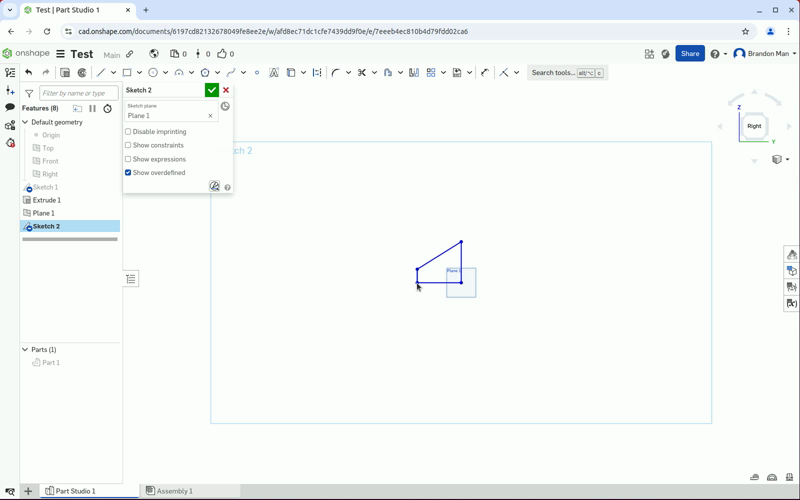
mouse_move(421, 270)
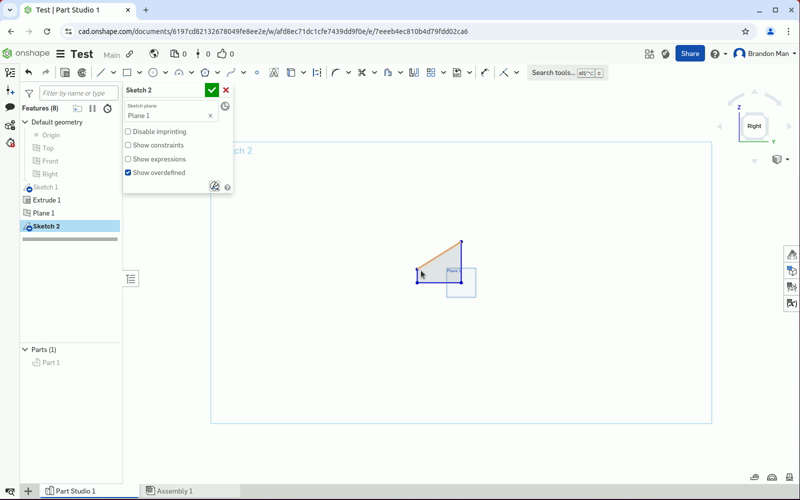
scroll(6)
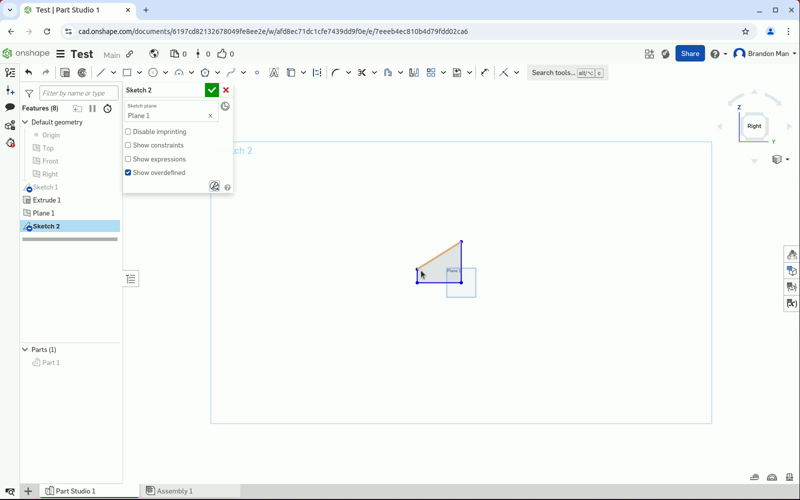
scroll(6)
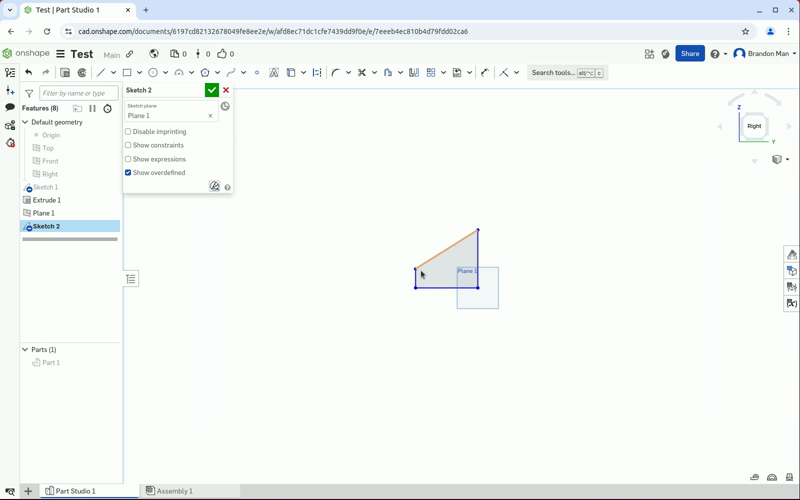
scroll(6)
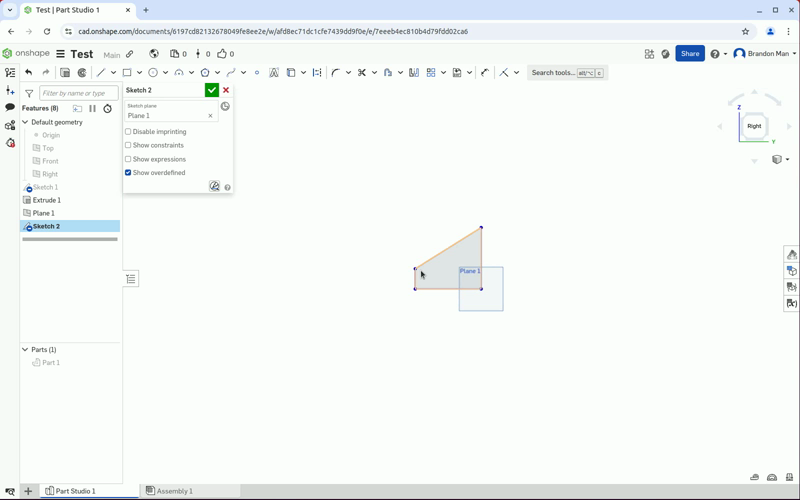
scroll(6)
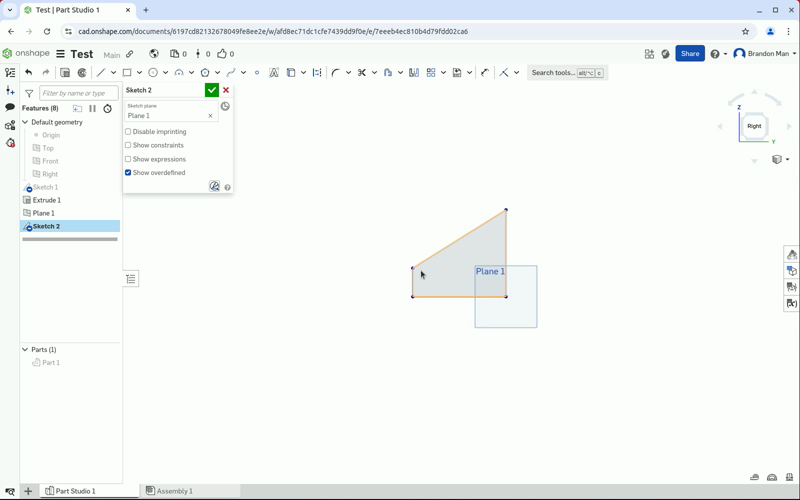
scroll(6)
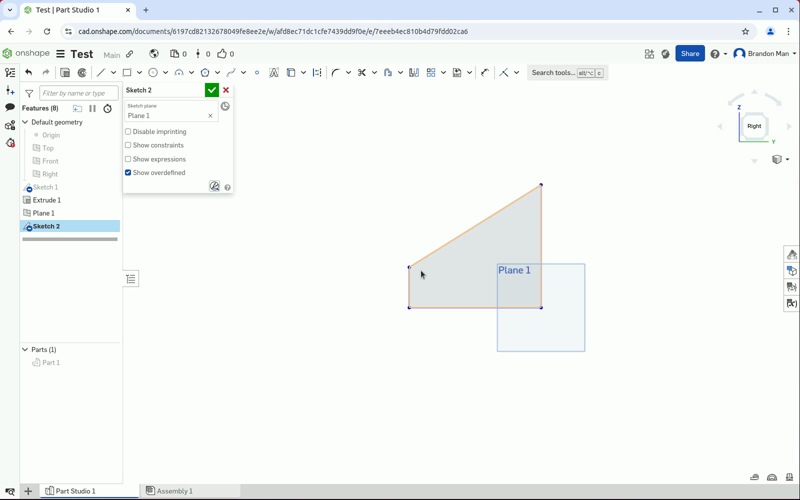
scroll(6)
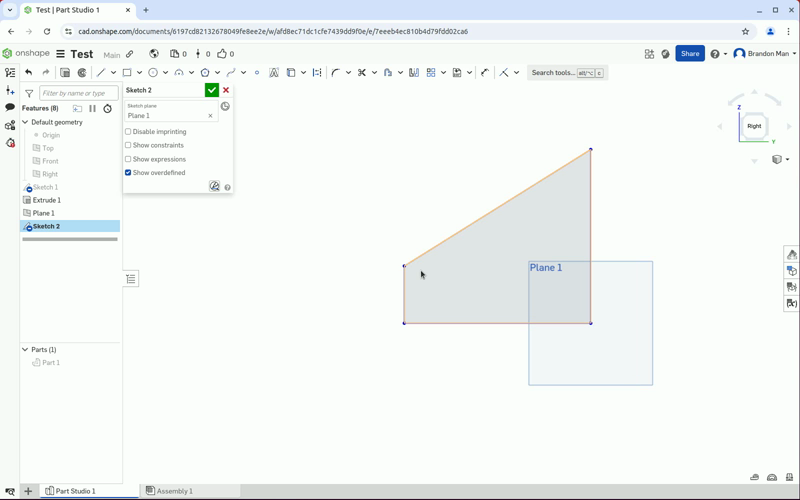
scroll(6)
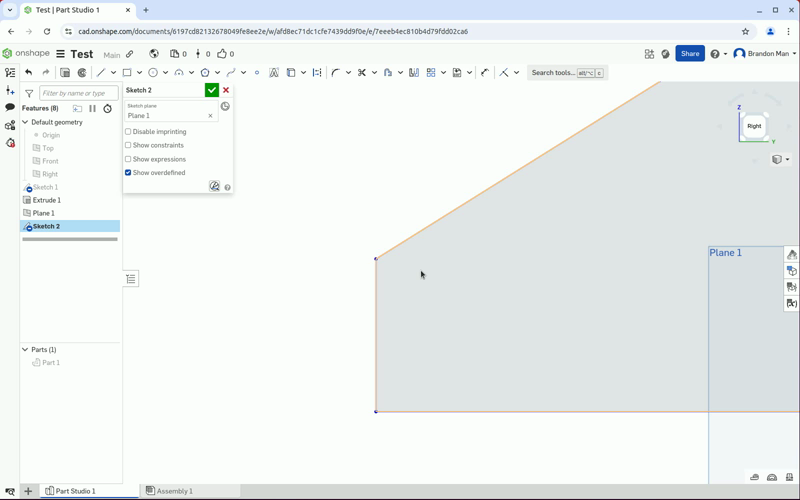
click(421, 270)
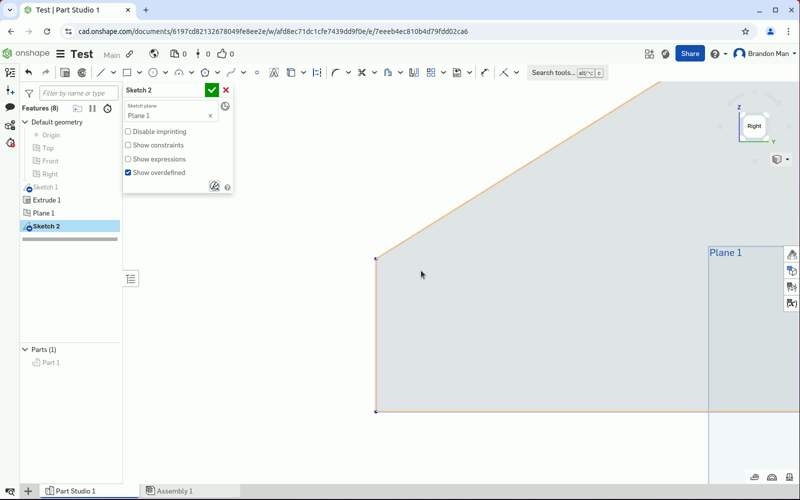
scroll(-6)
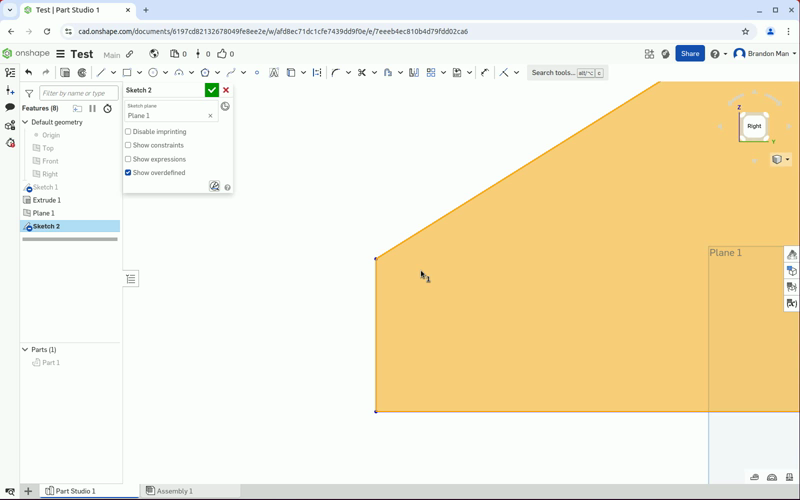
scroll(-6)
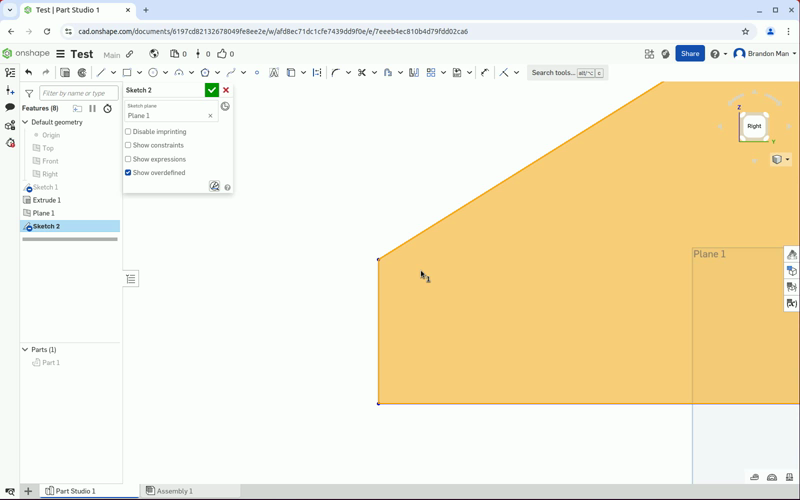
scroll(-6)
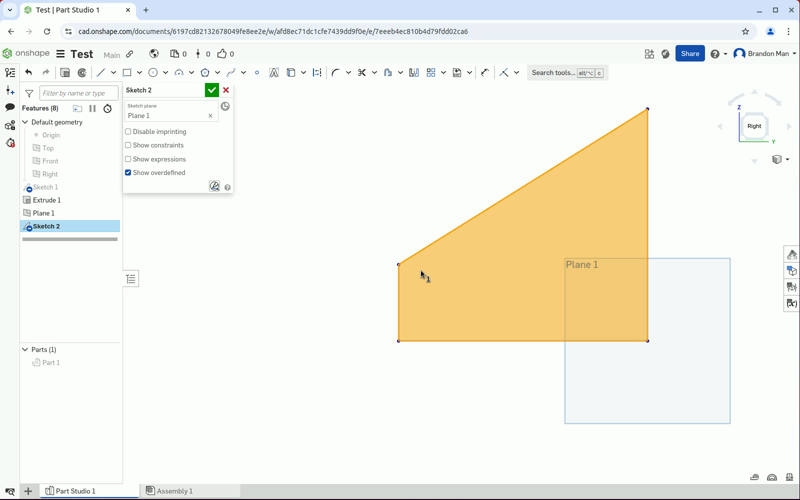
scroll(-6)
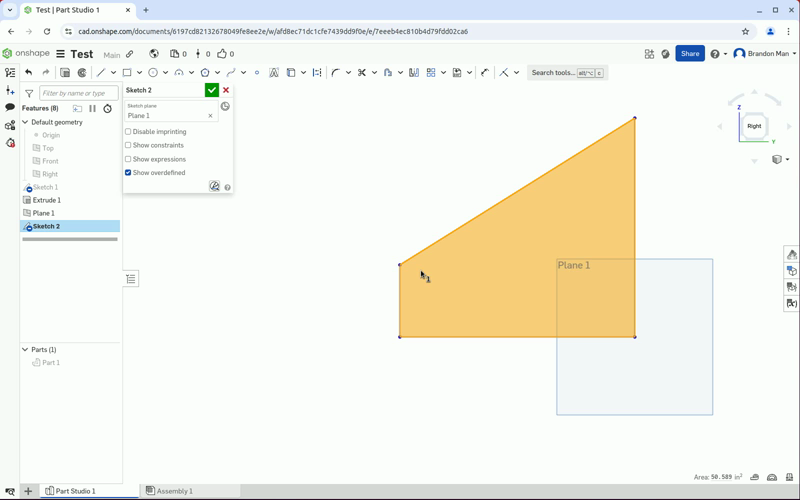
scroll(-6)
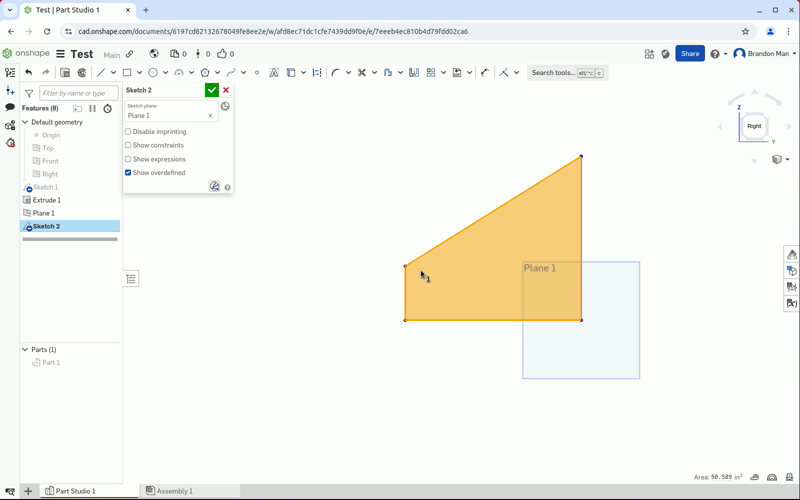
scroll(-6)
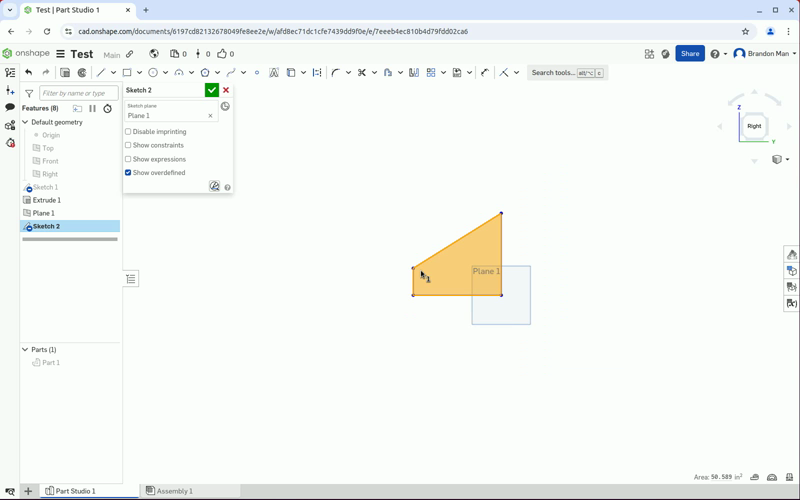
scroll(-6)
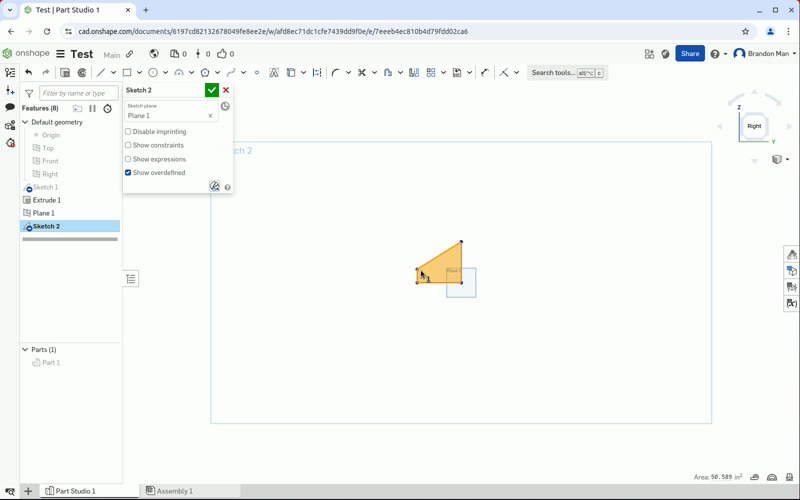
mouse_move(73, 352)
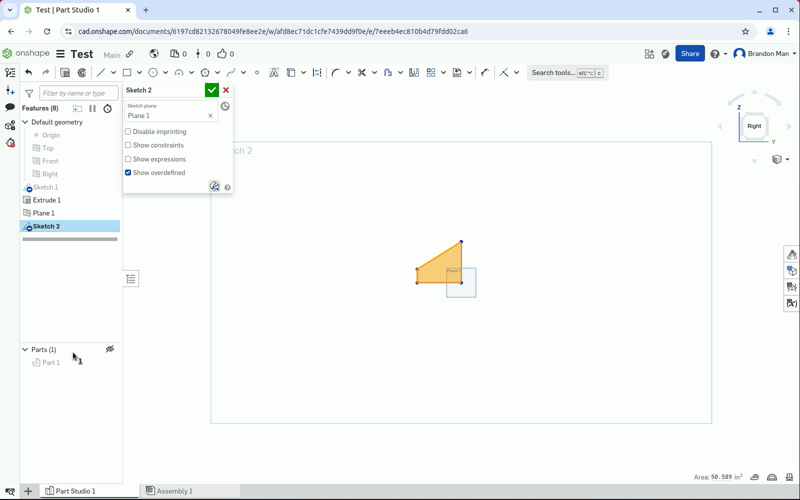
key(shift+y)
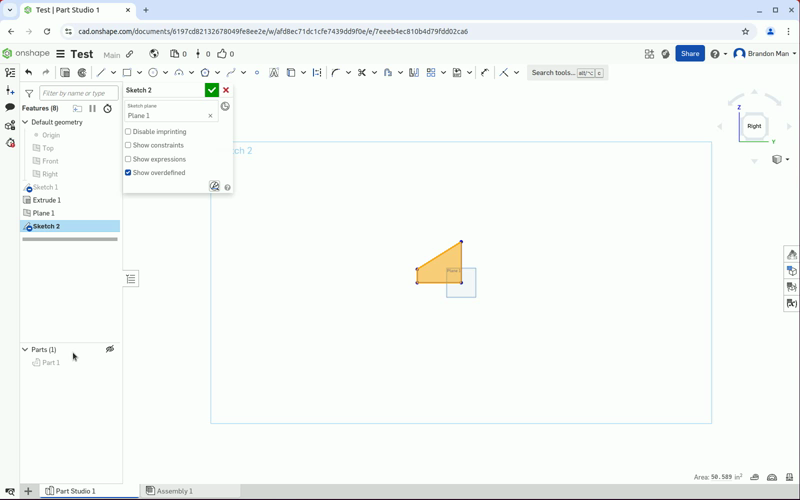
key(shift+e)
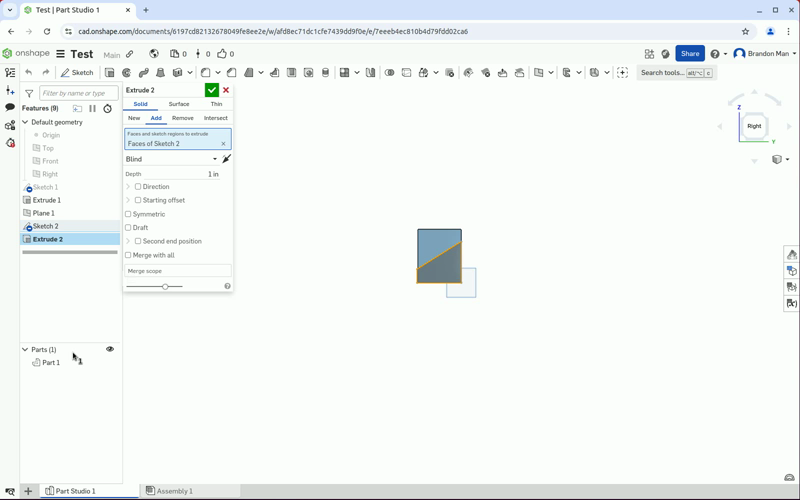
mouse_move(143, 106)
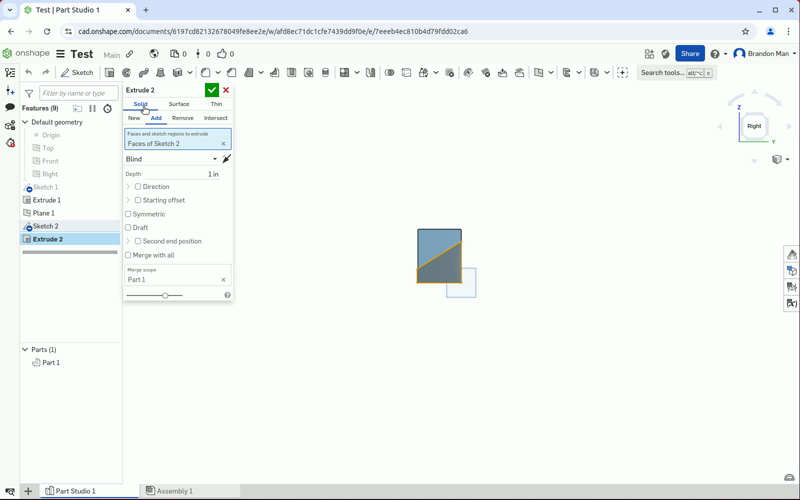
click(143, 106)
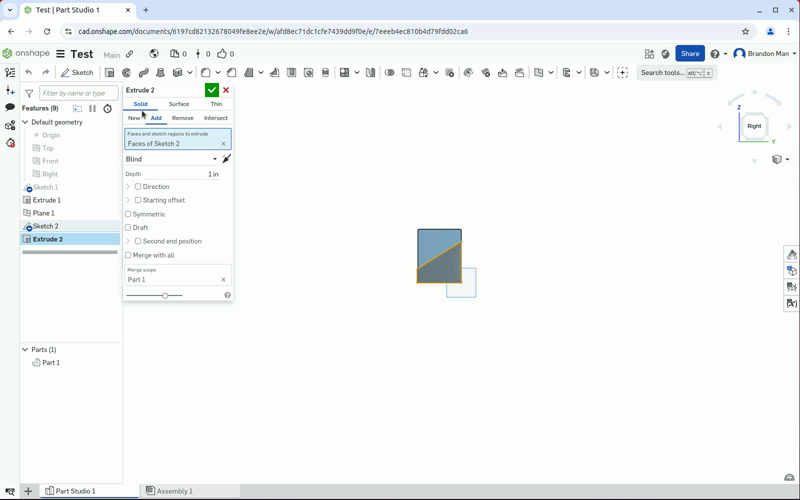
mouse_move(137, 120)
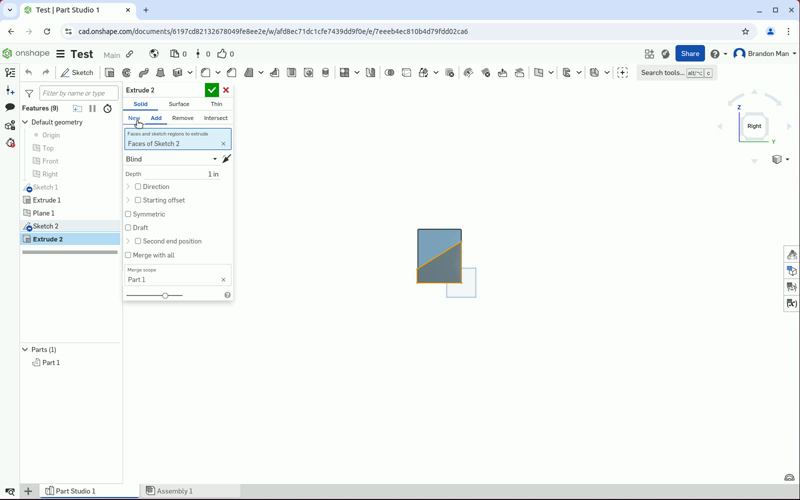
click(137, 120)
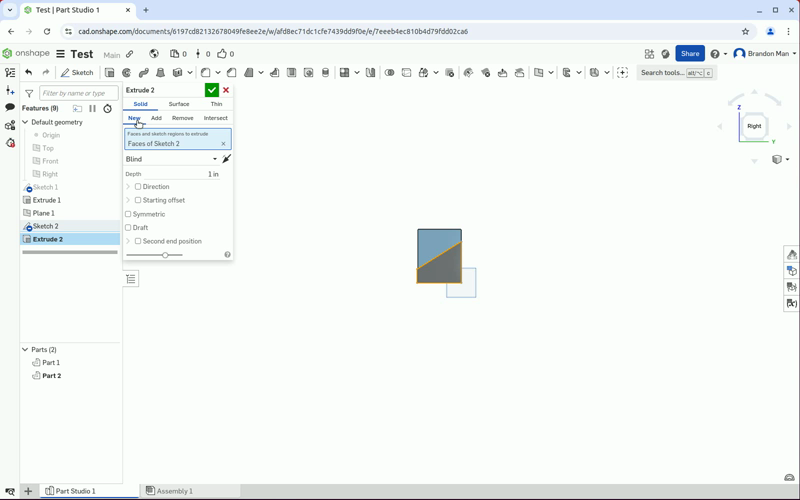
key(tab, 4)
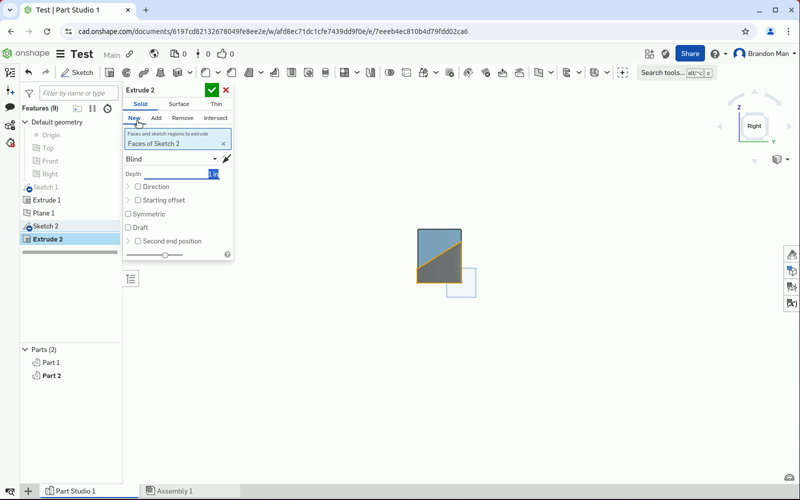
text(11.554)
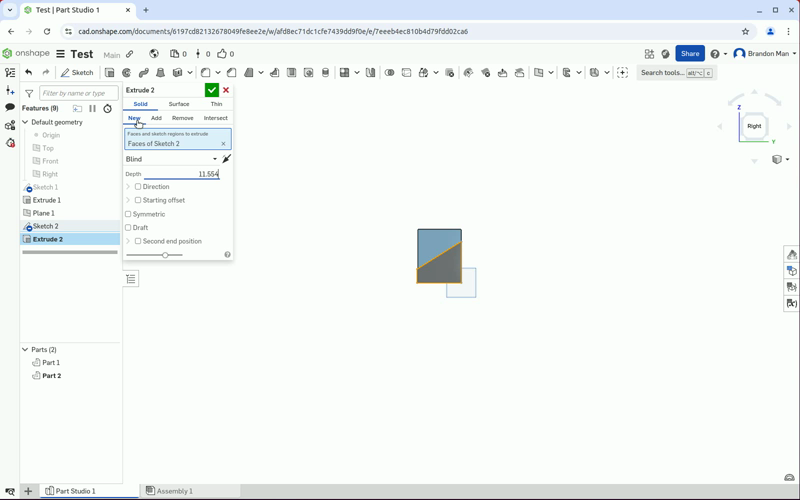
key(enter)
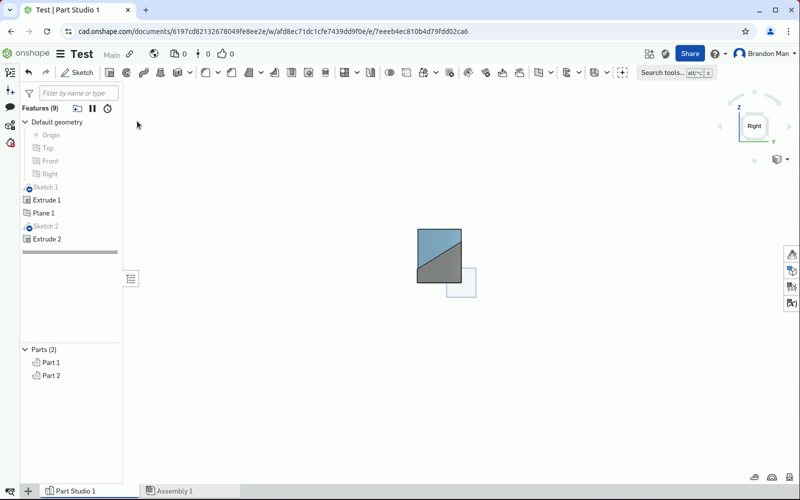
key(shift+h)
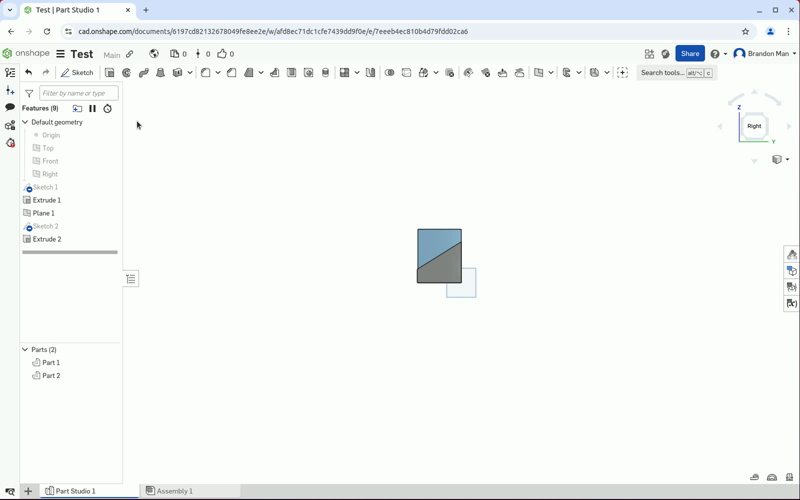
key(shift+h)
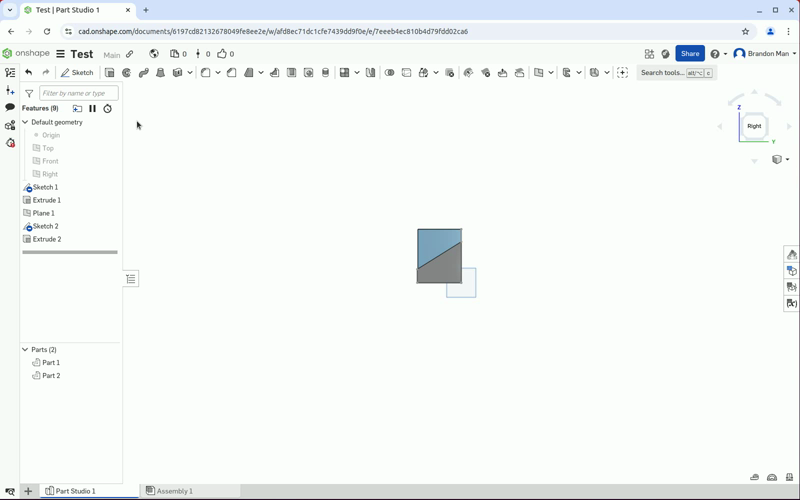
key(shift+7)
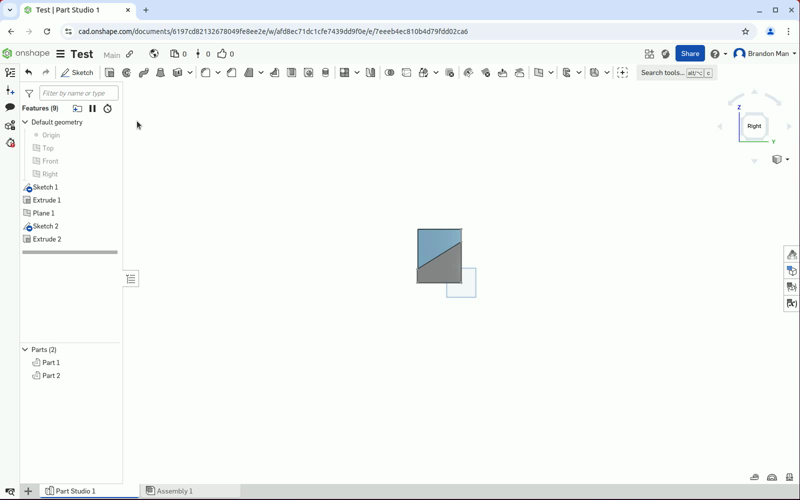
key(right, 2)
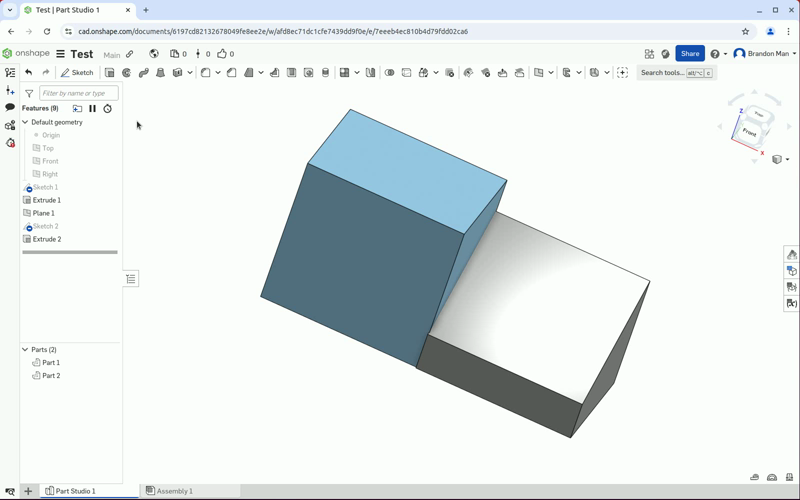
key(down, 2)
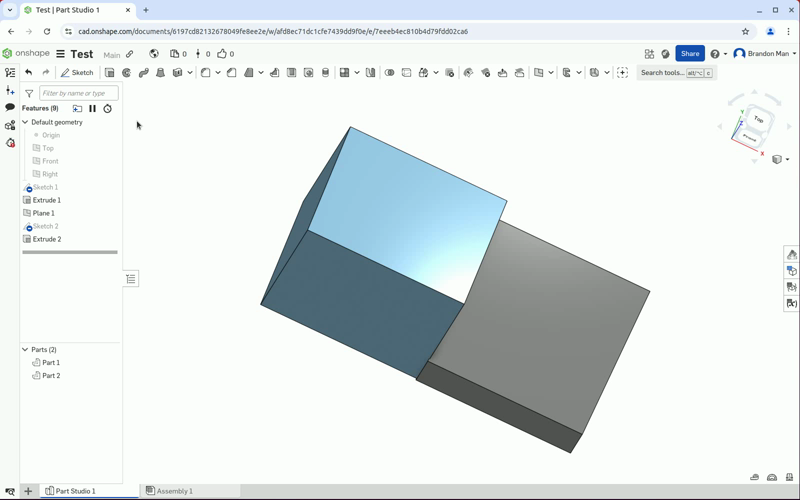
key(up, 2)
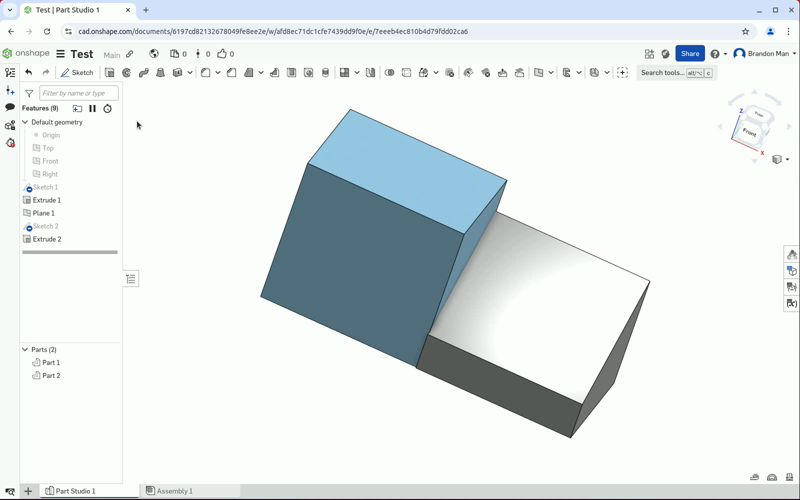
key(left, 2)
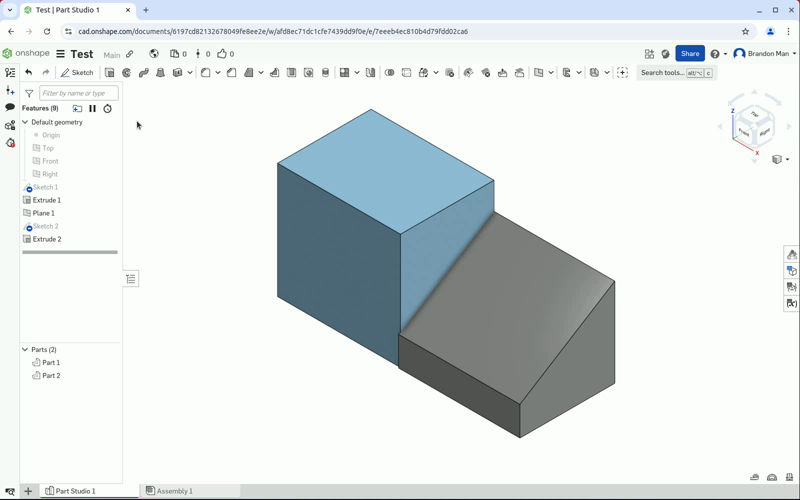
mouse_move(73, 189)
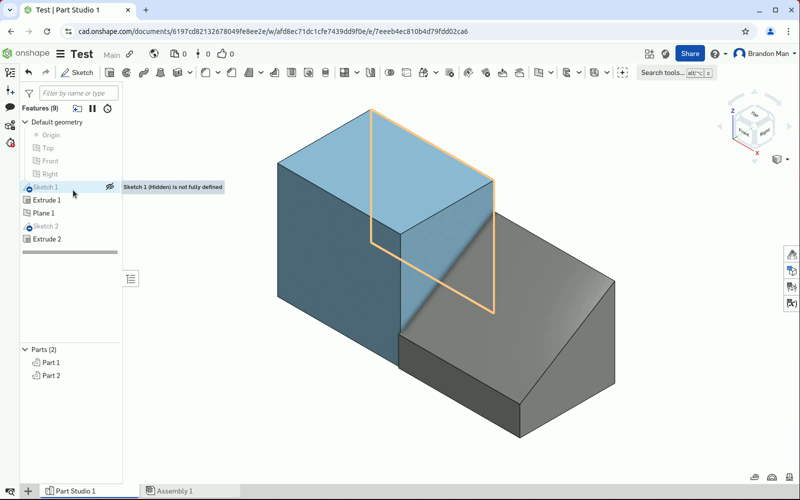
click(73, 189)